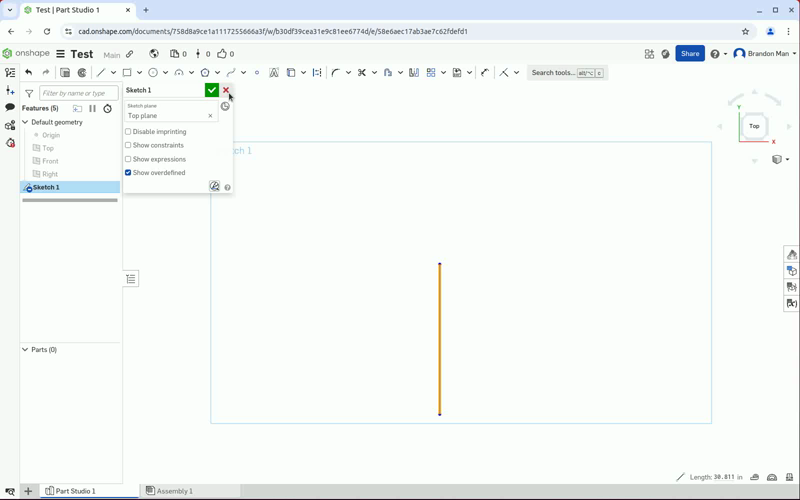
key(shift+h)
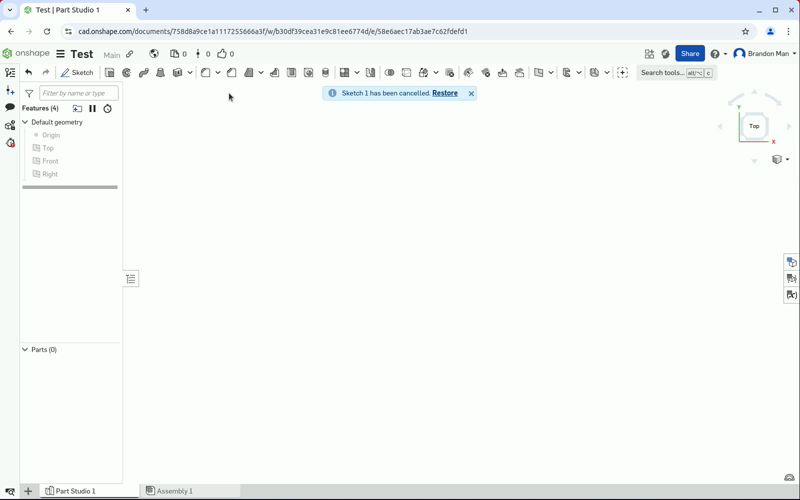
mouse_move(73, 352)
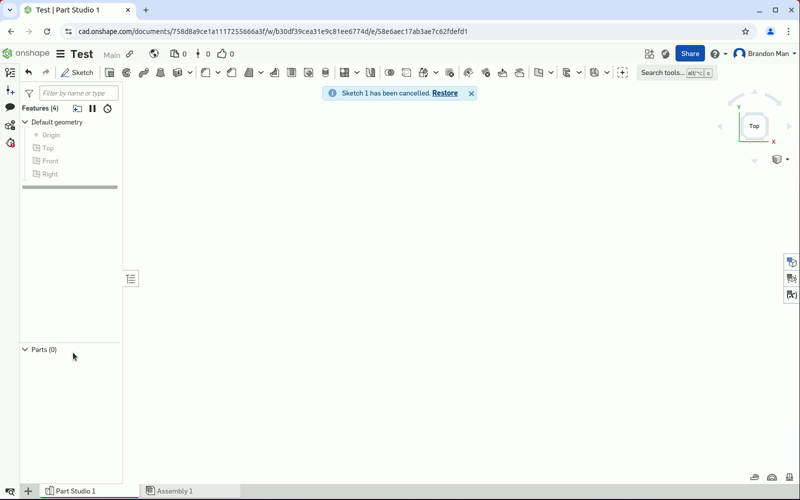
key(y)
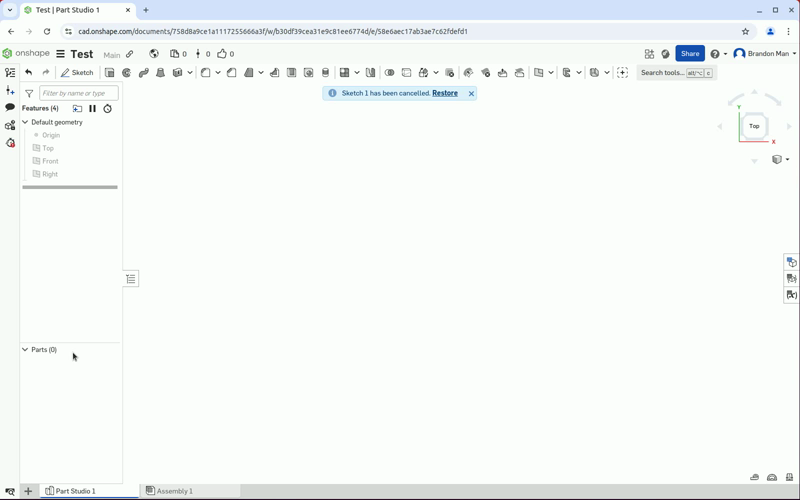
key(shift+p)
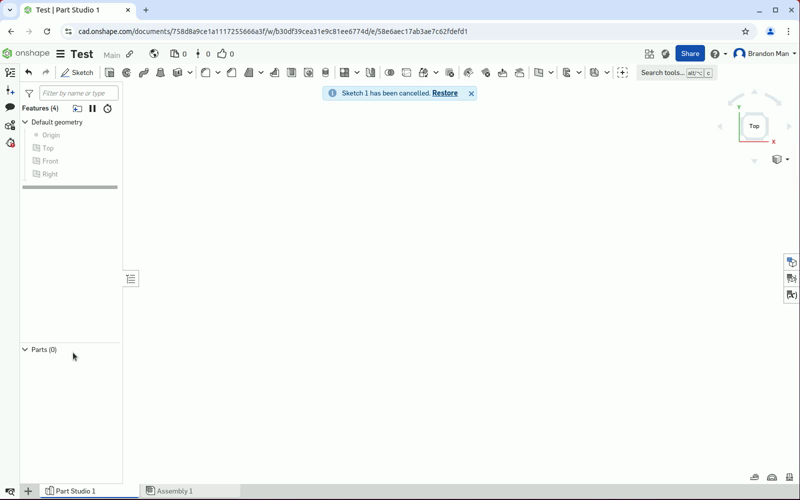
key(space)
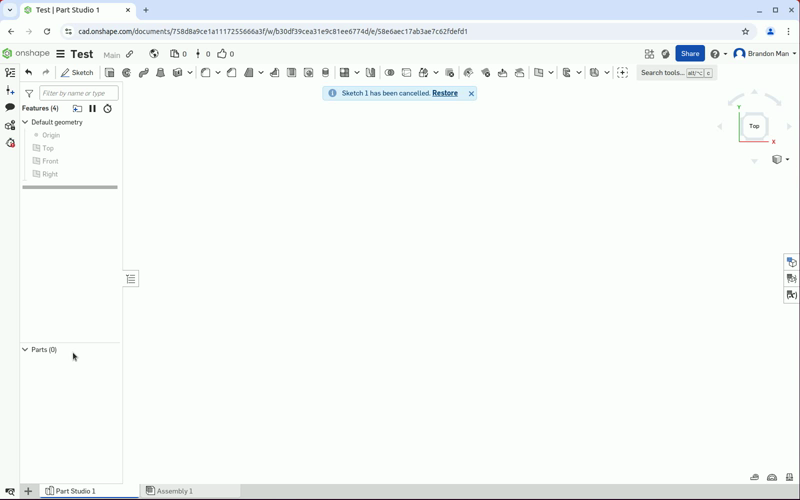
key_down(shift)
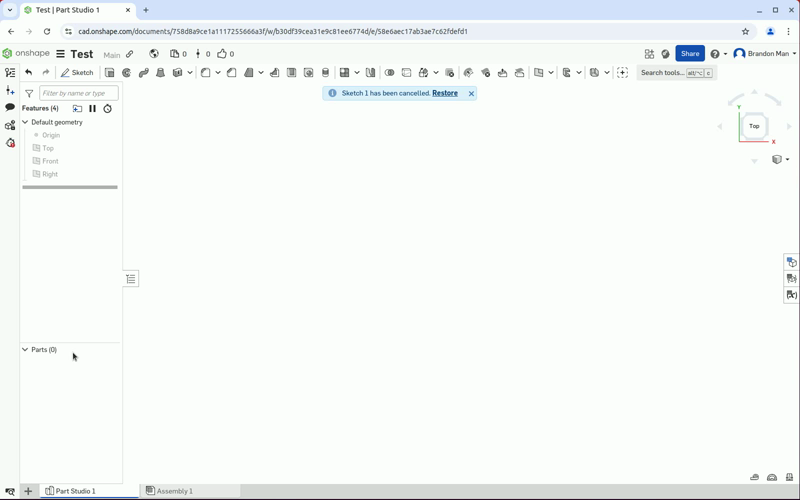
key(up)
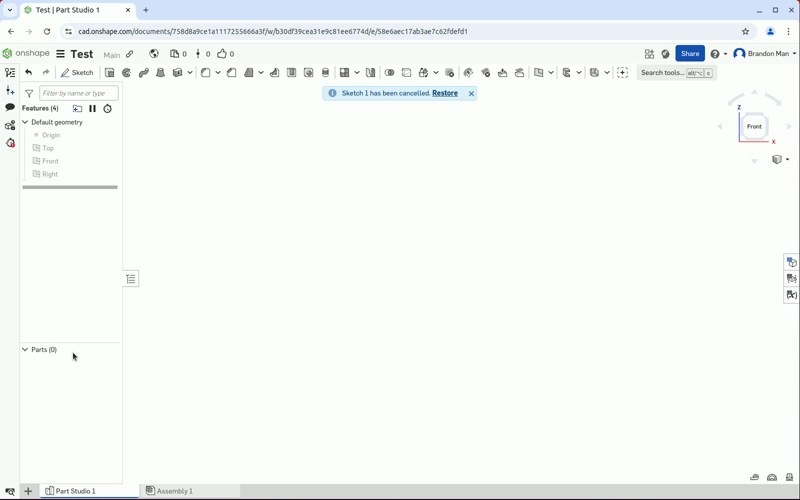
key_up(shift)
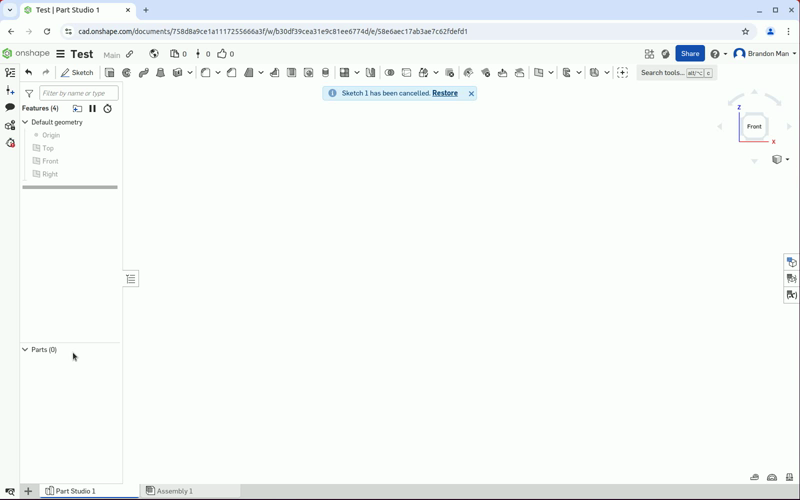
mouse_move(73, 352)
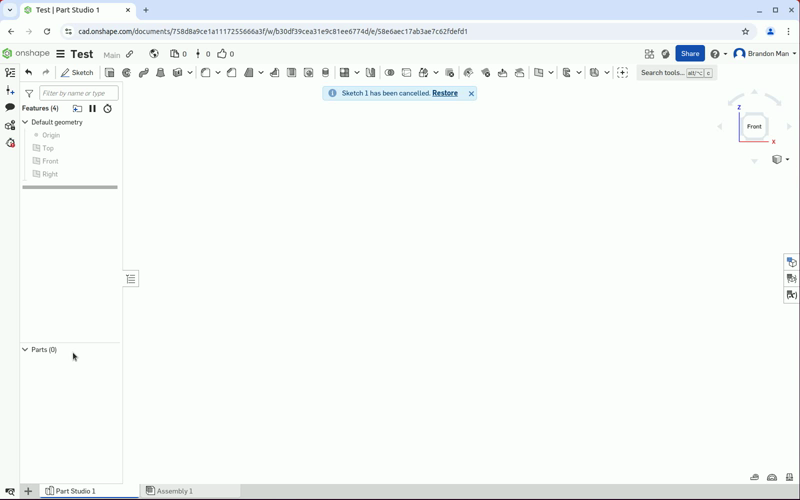
key(shift+y)
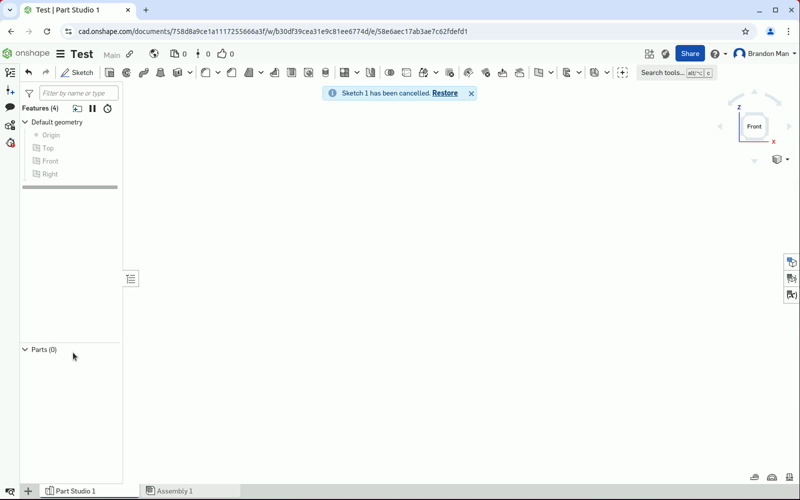
key(shift+s)
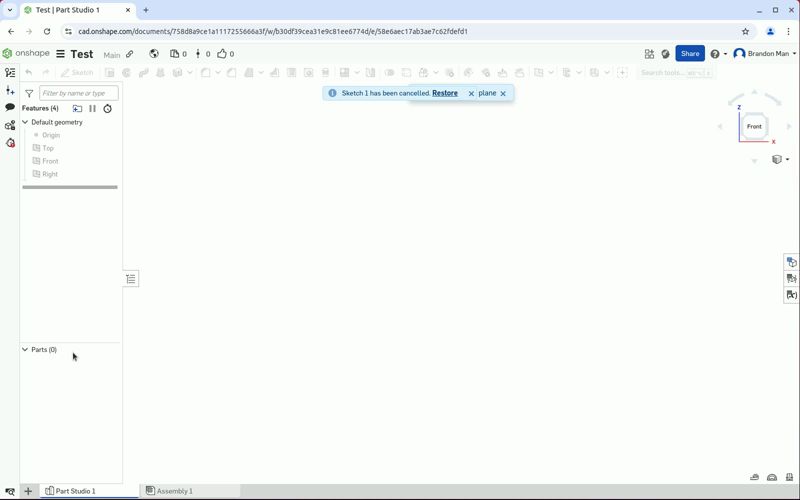
mouse_move(73, 163)
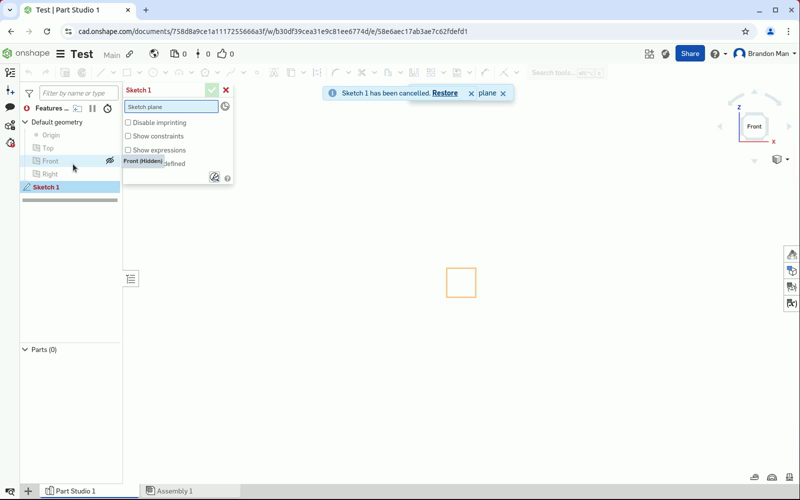
click(73, 163)
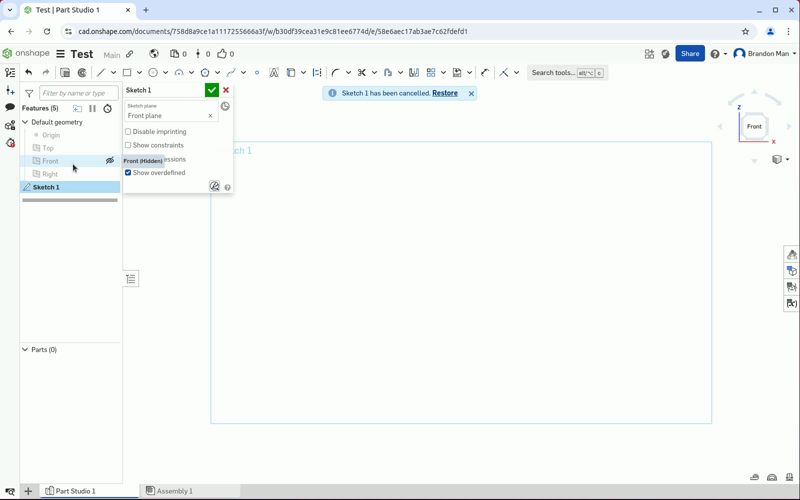
mouse_move(73, 352)
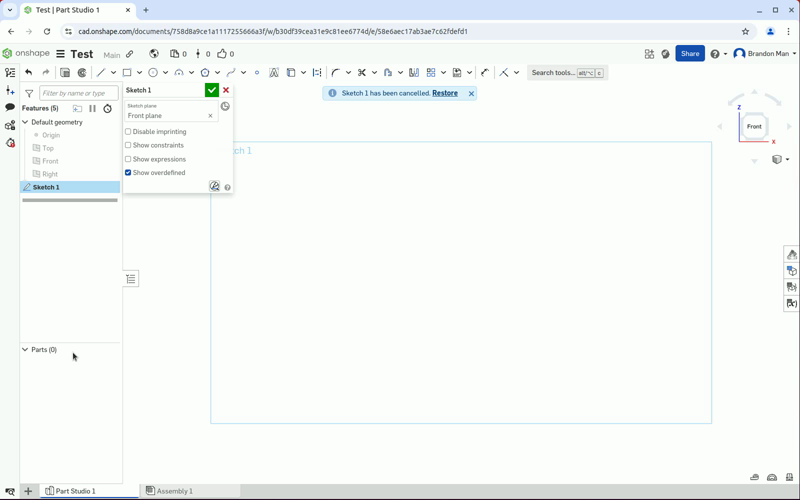
key(y)
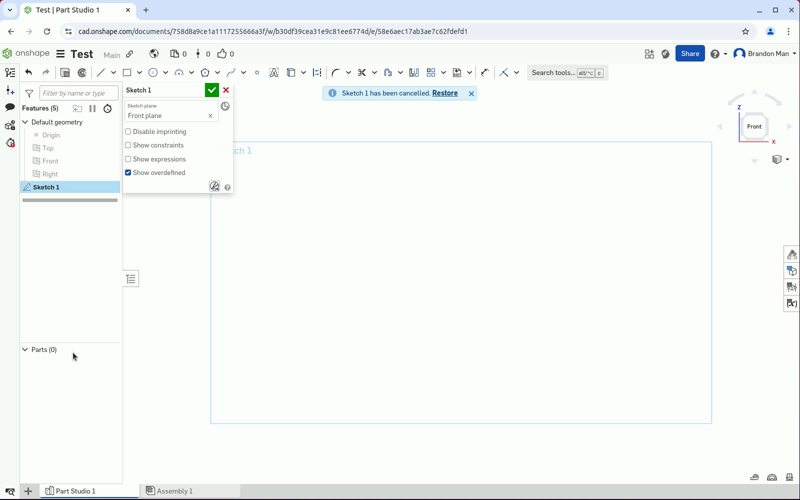
key(l)
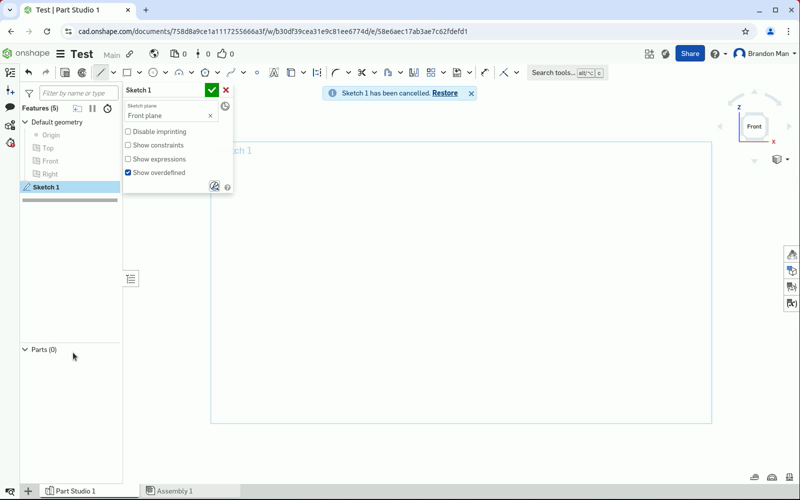
key_down(shift)
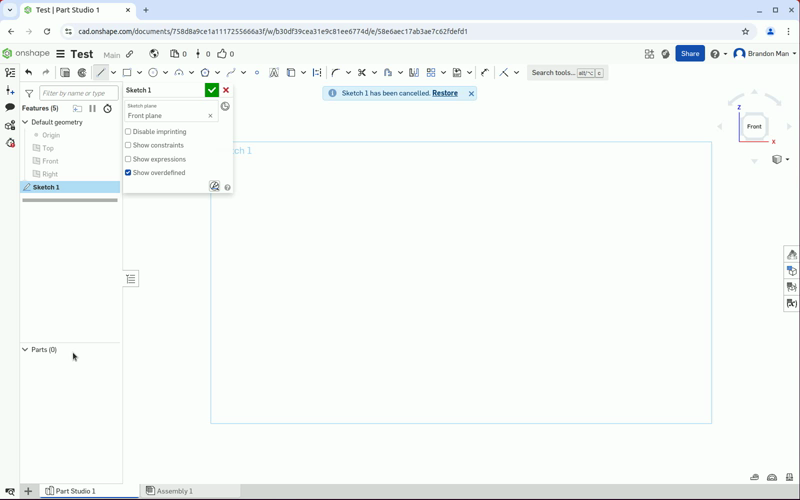
mouse_move(348, 282)
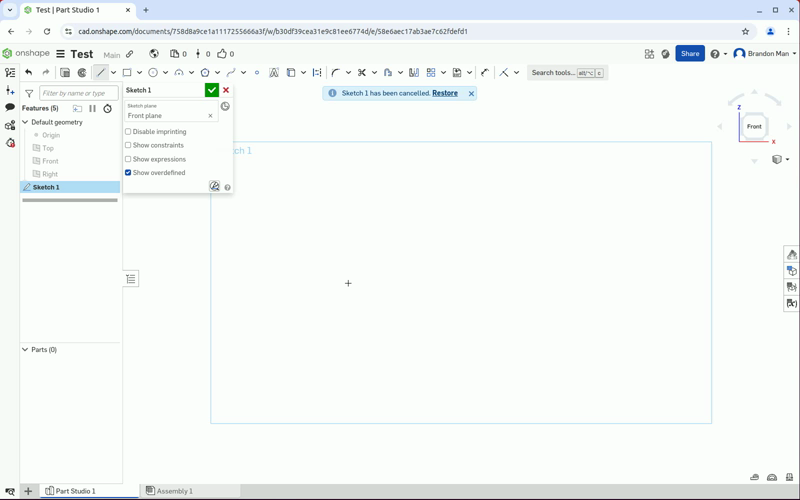
click(348, 282)
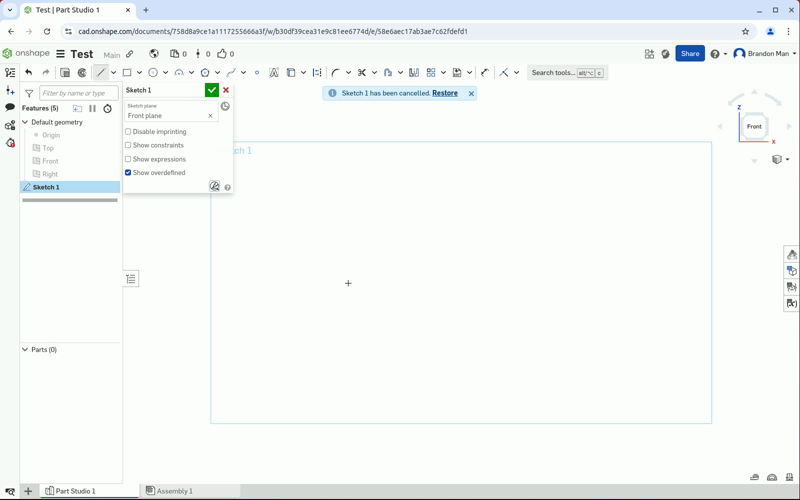
key_up(shift)
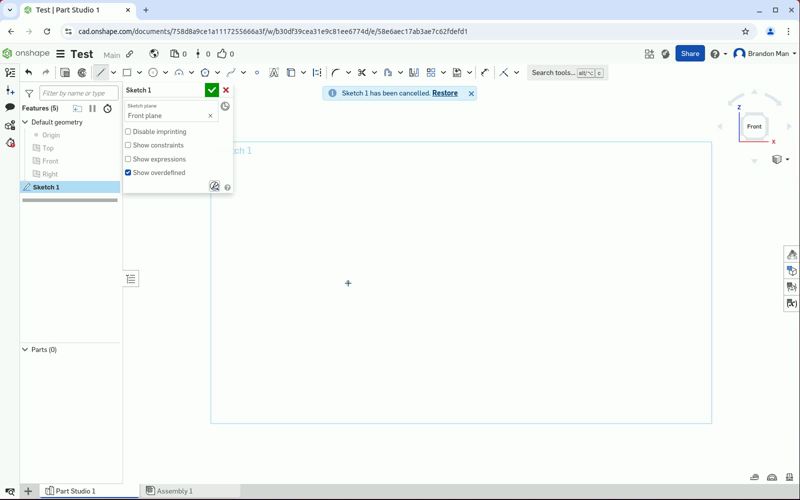
key_down(shift)
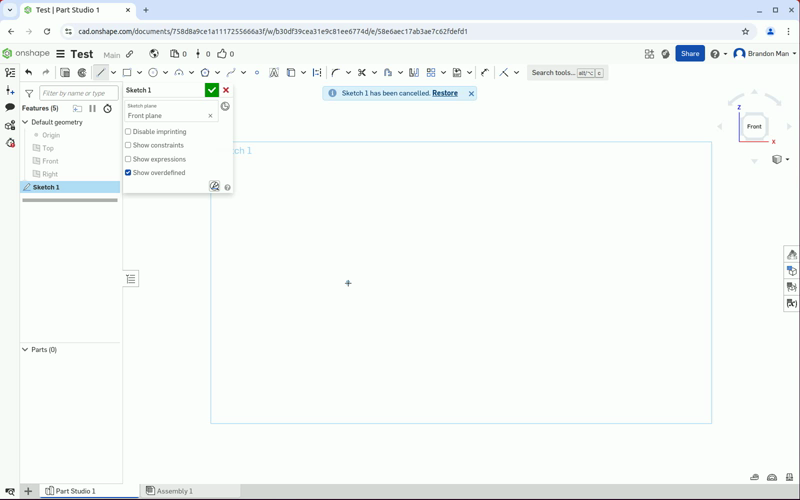
mouse_move(460, 282)
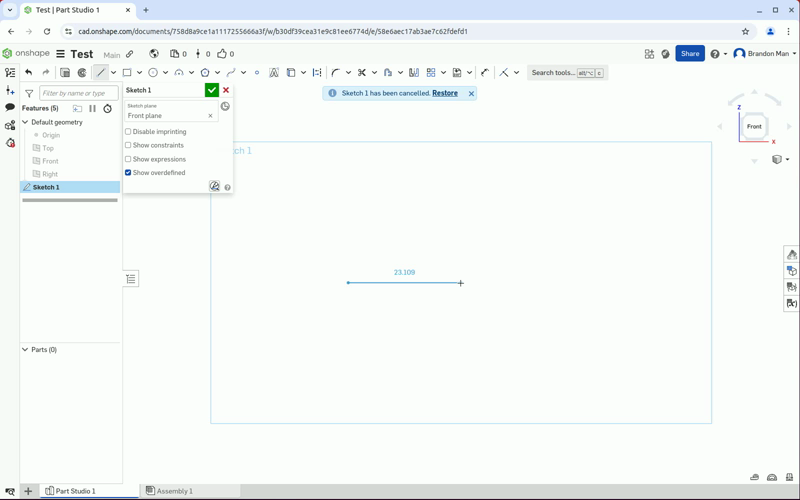
click(460, 282)
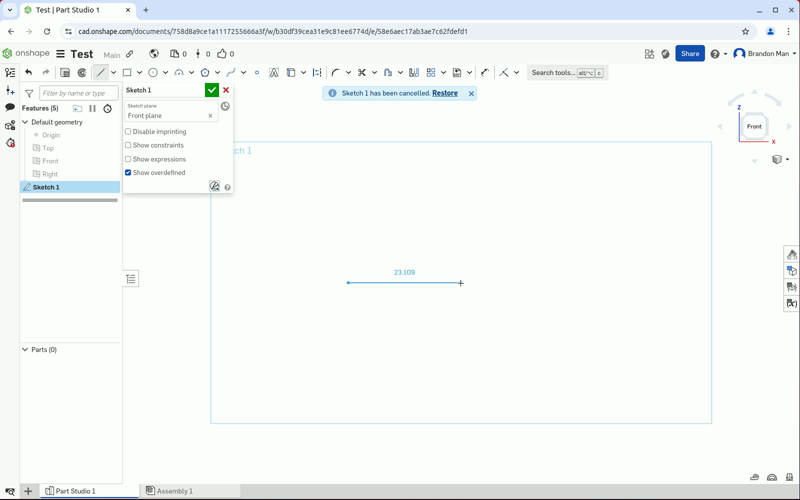
key_up(shift)
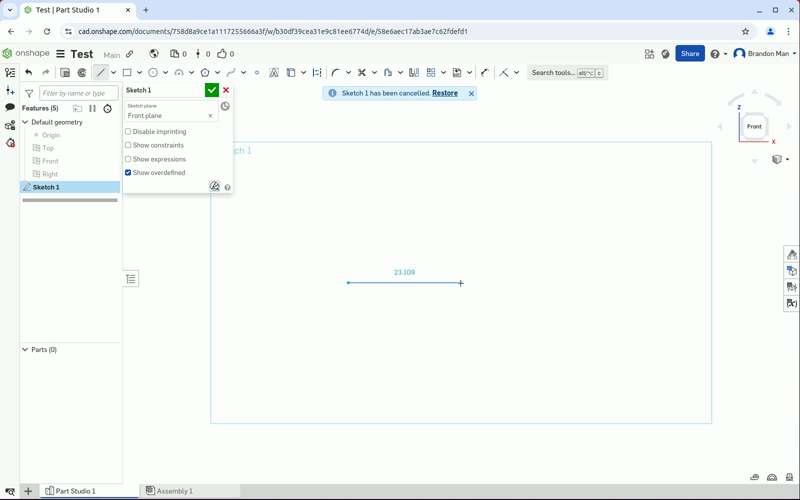
key_down(shift)
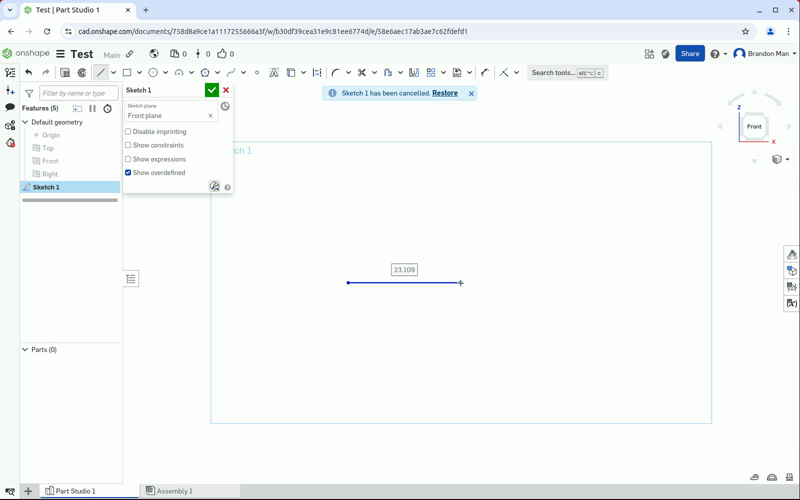
mouse_move(460, 170)
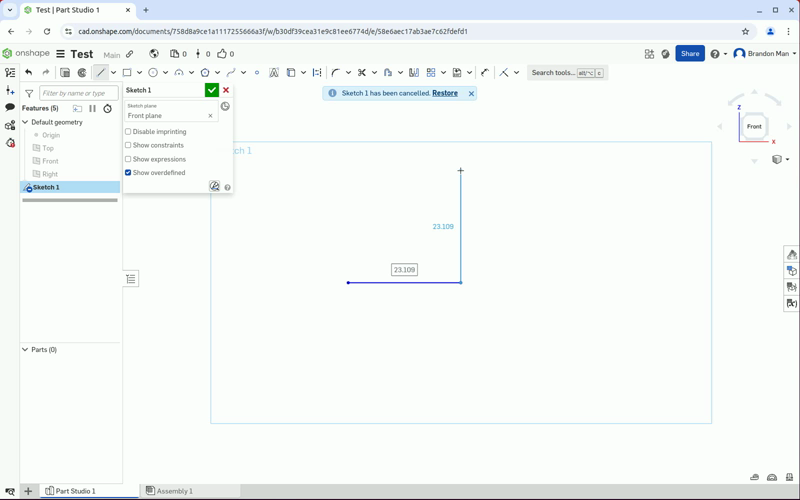
click(460, 170)
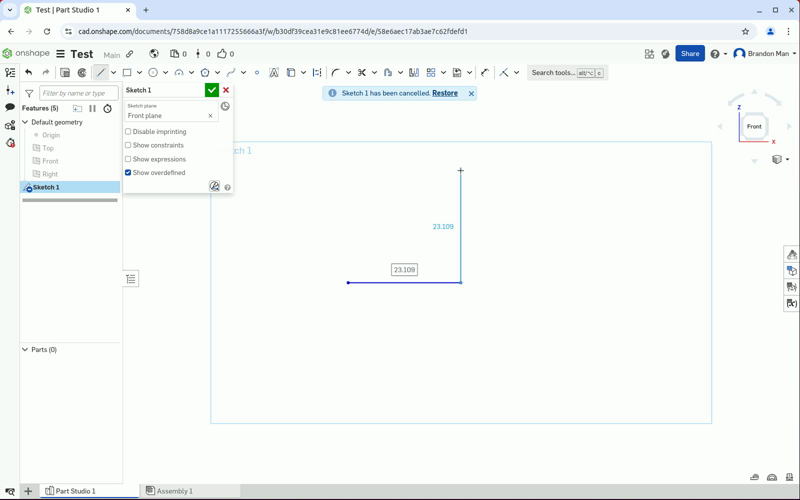
key_up(shift)
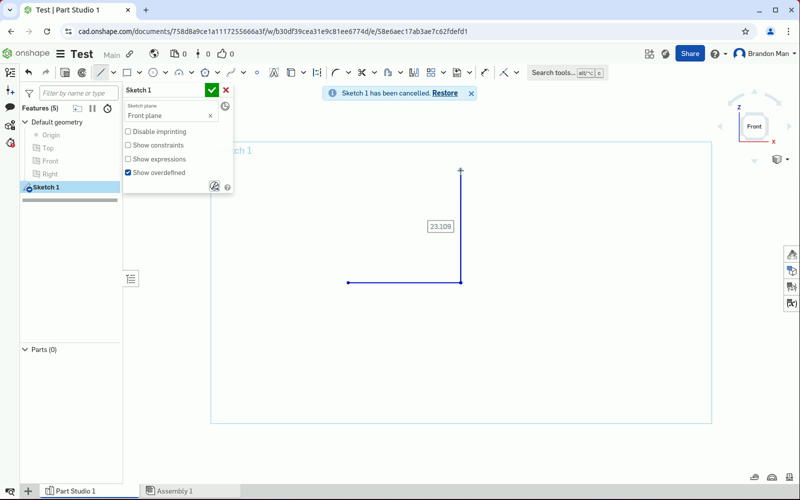
key_down(shift)
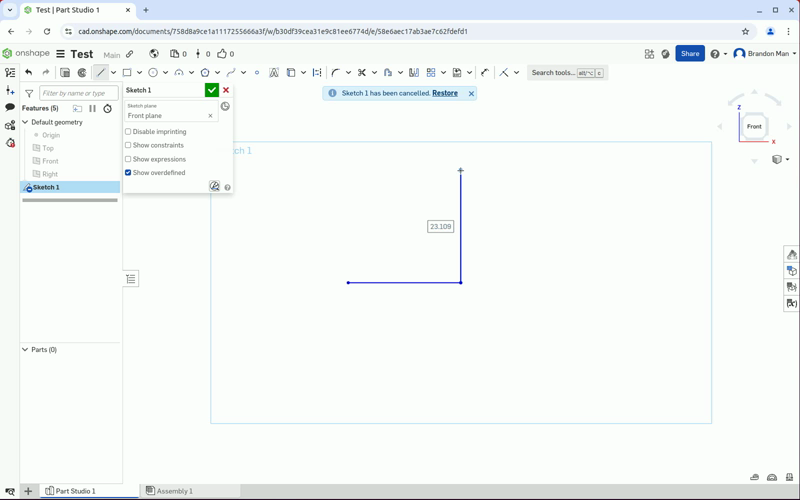
mouse_move(490, 170)
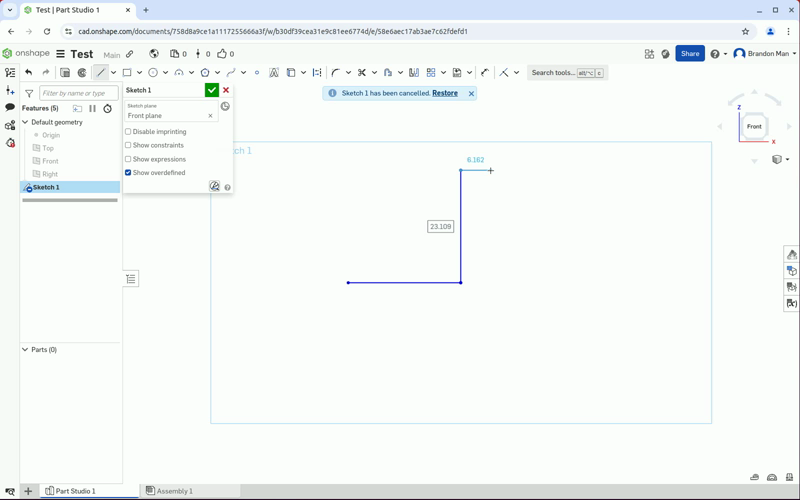
mouse_move(404, 170)
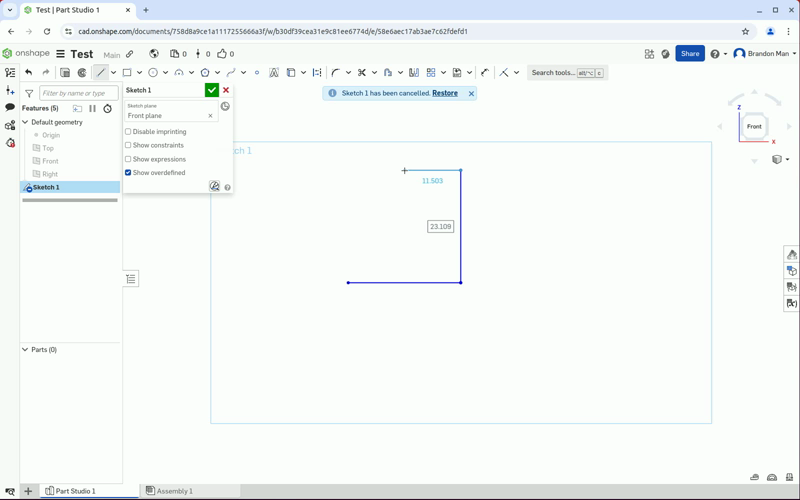
click(404, 170)
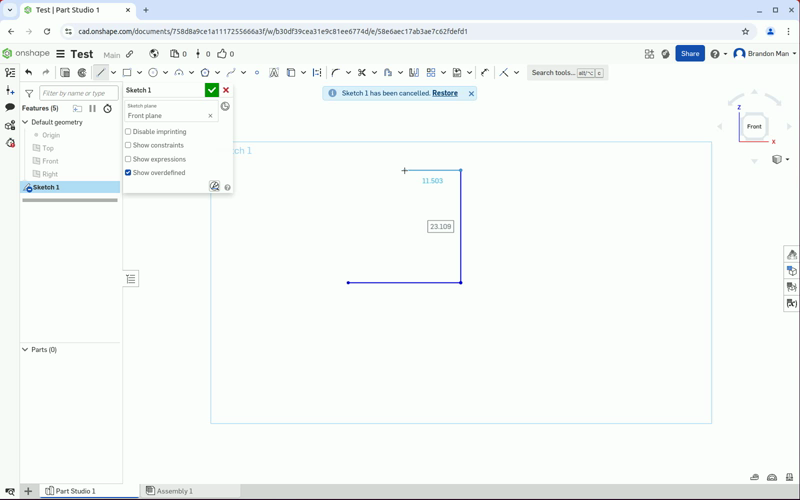
key_up(shift)
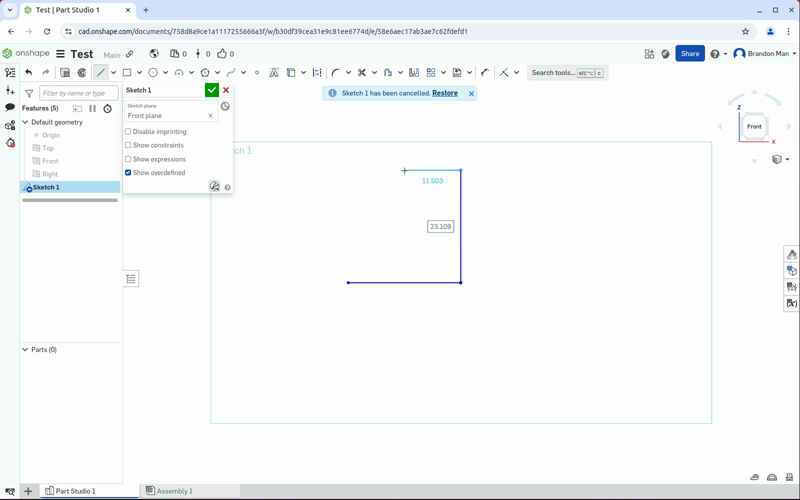
key_down(shift)
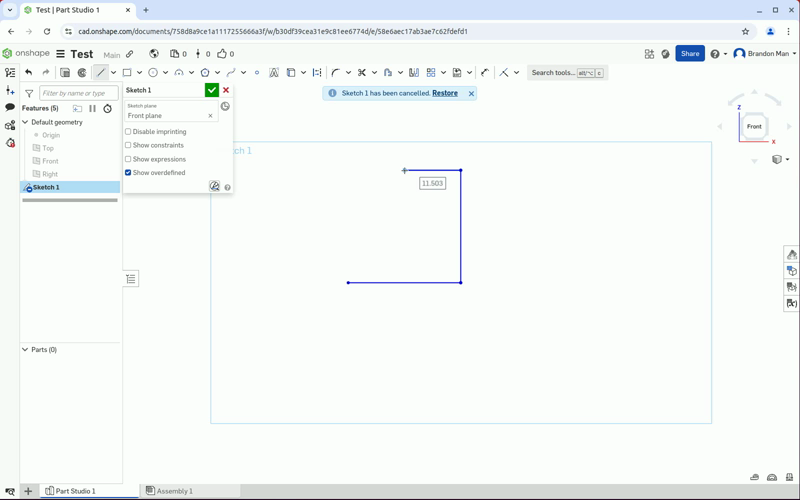
mouse_move(434, 170)
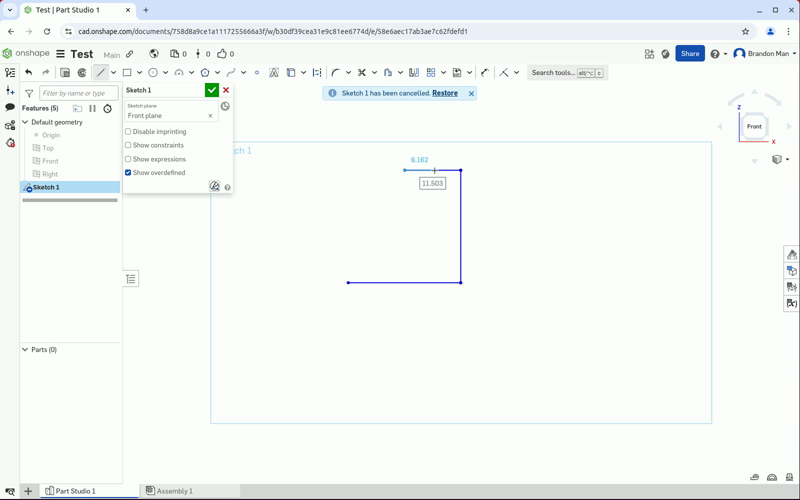
mouse_move(404, 226)
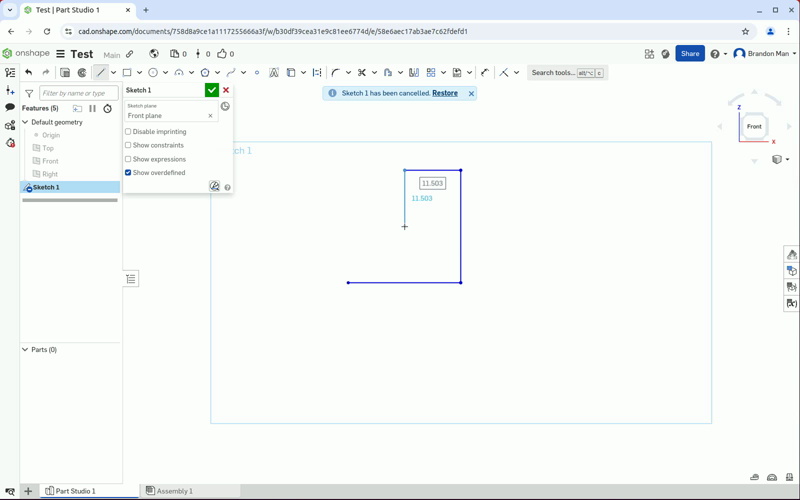
click(404, 226)
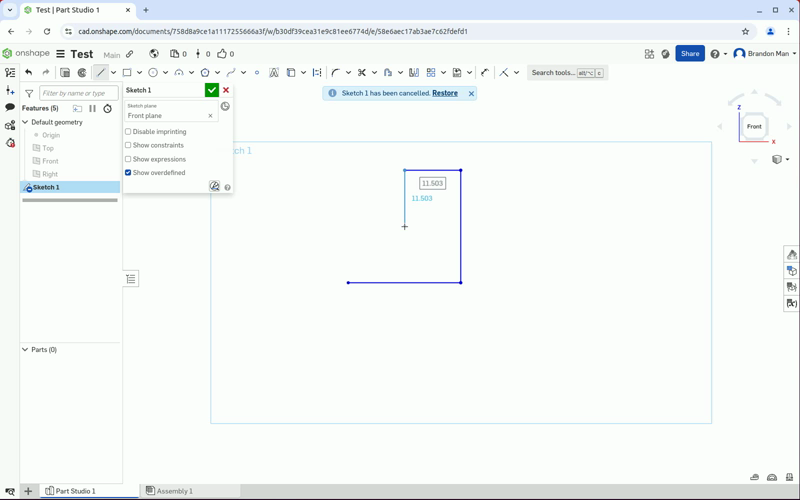
key_up(shift)
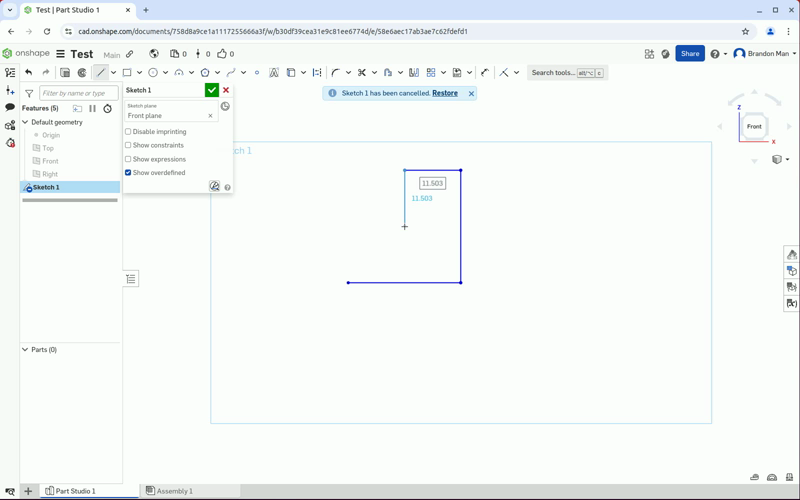
key_down(shift)
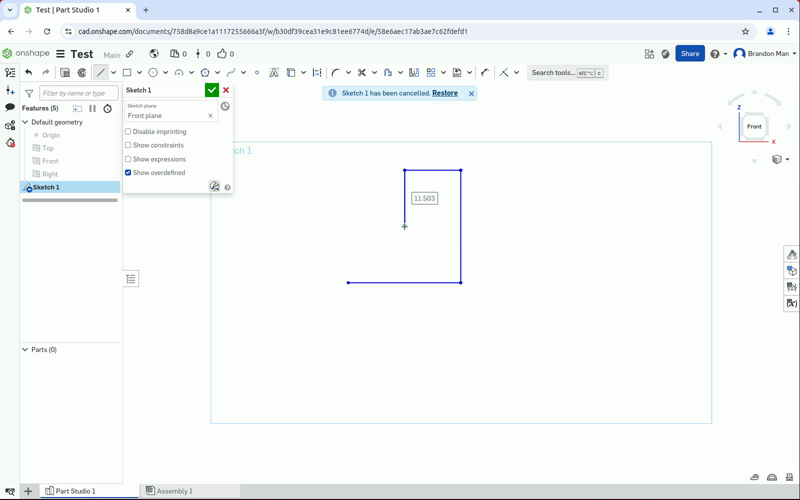
mouse_move(348, 282)
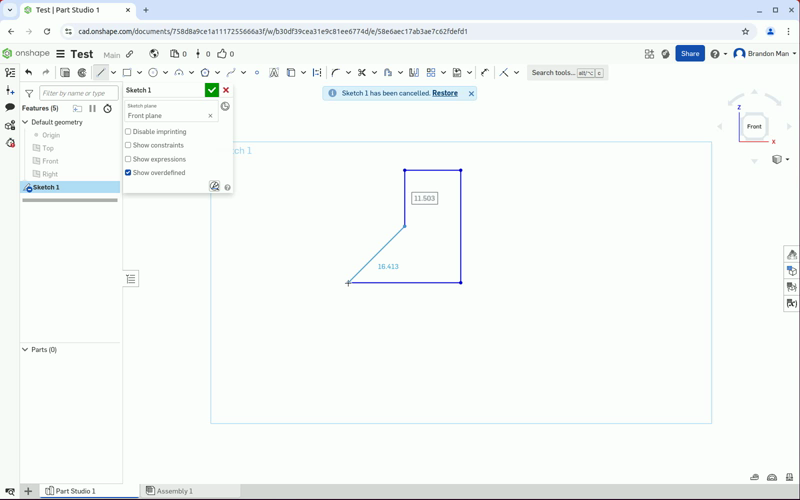
key_up(shift)
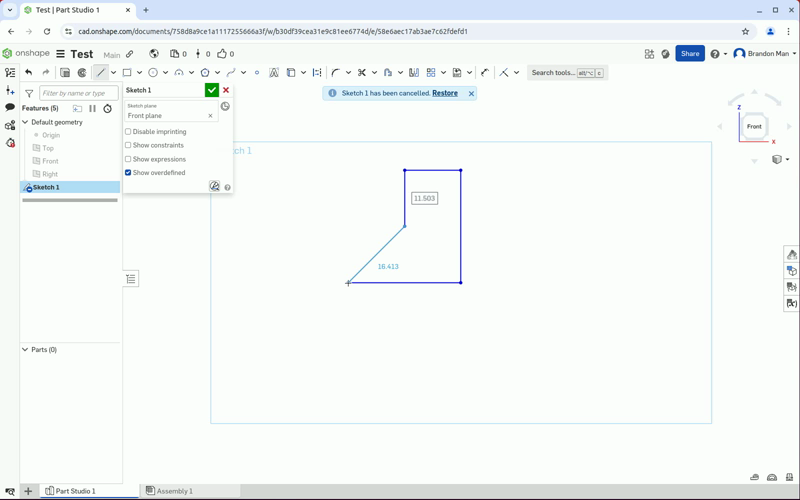
click(348, 282)
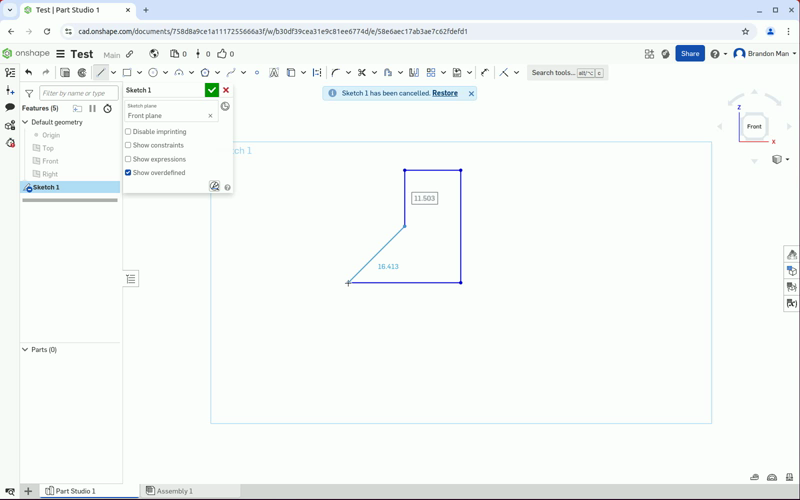
key(esc)
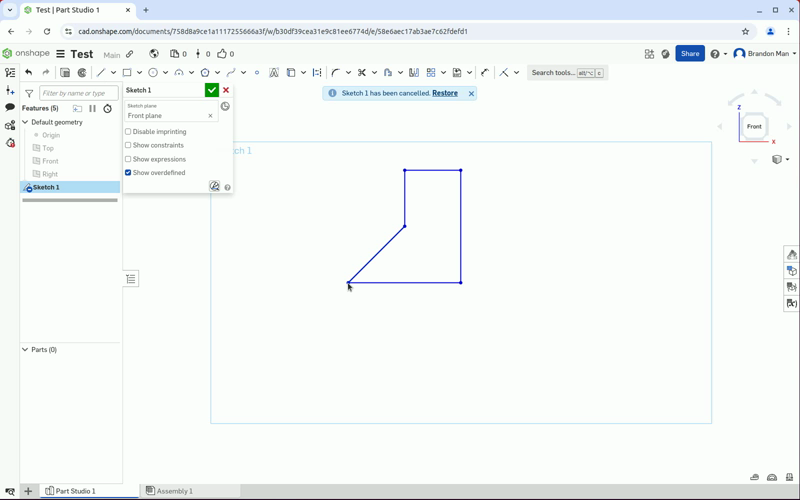
mouse_move(412, 241)
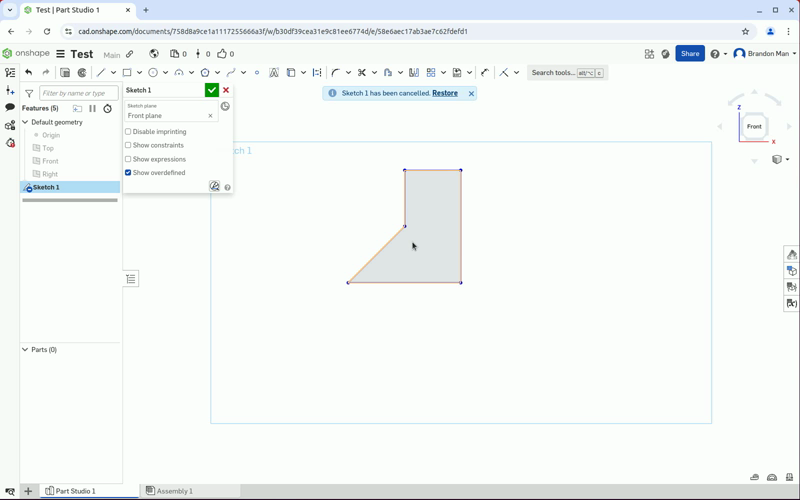
click(412, 241)
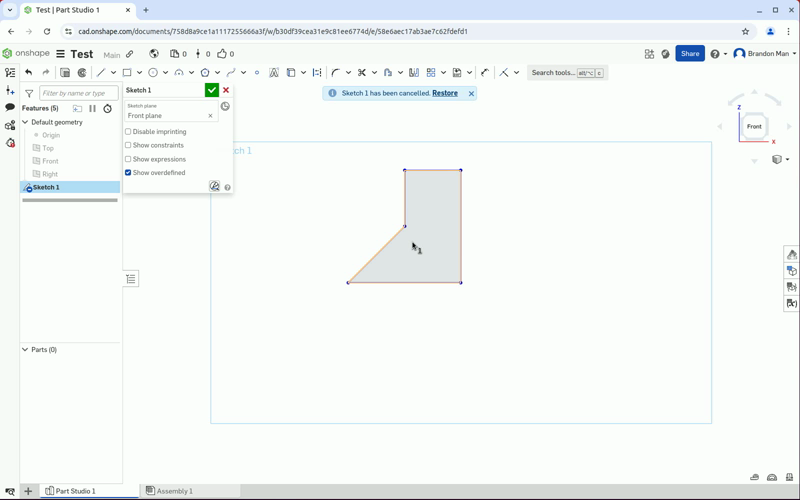
mouse_move(73, 352)
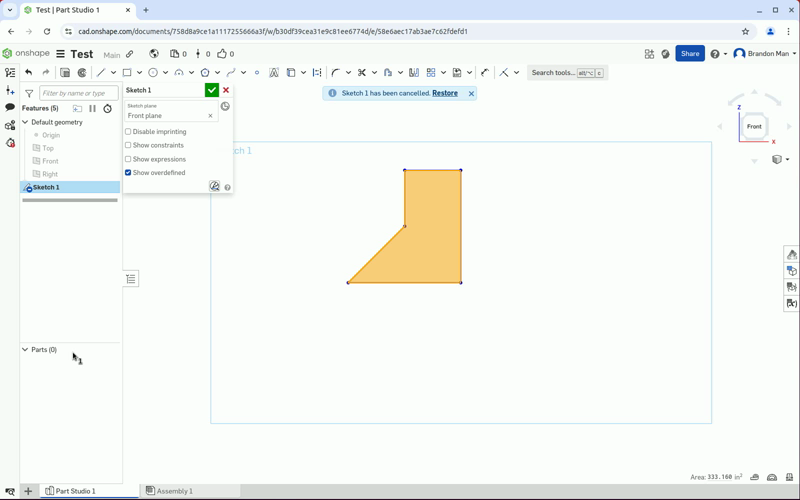
key(shift+y)
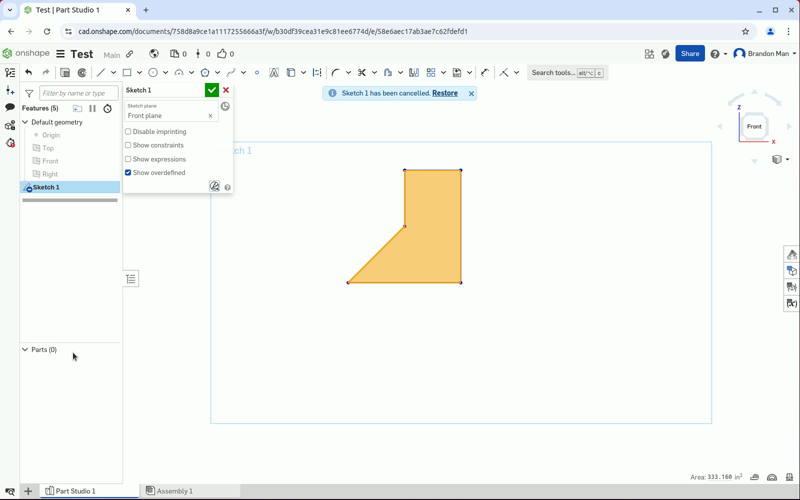
key(shift+e)
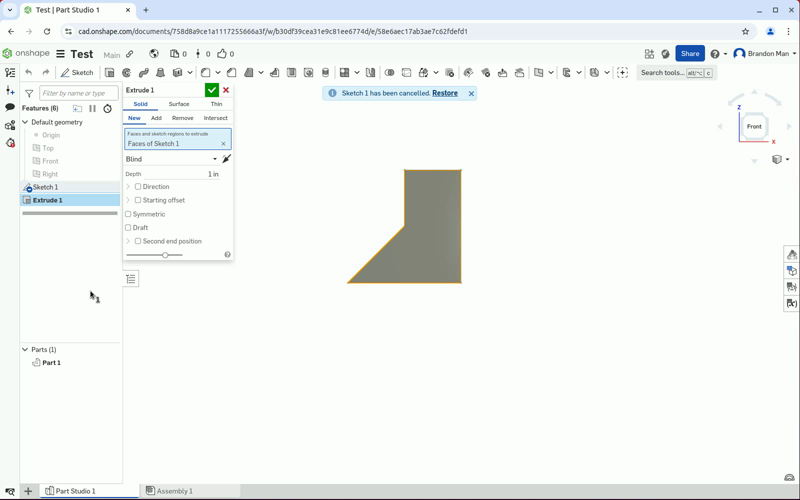
mouse_move(143, 106)
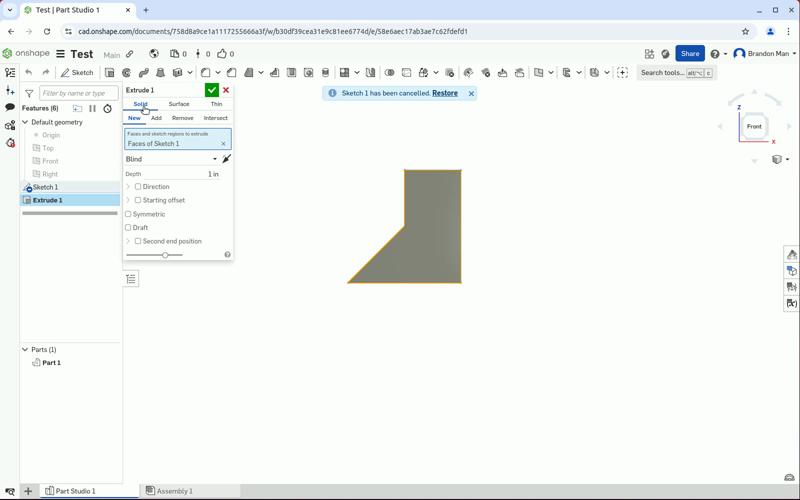
click(143, 106)
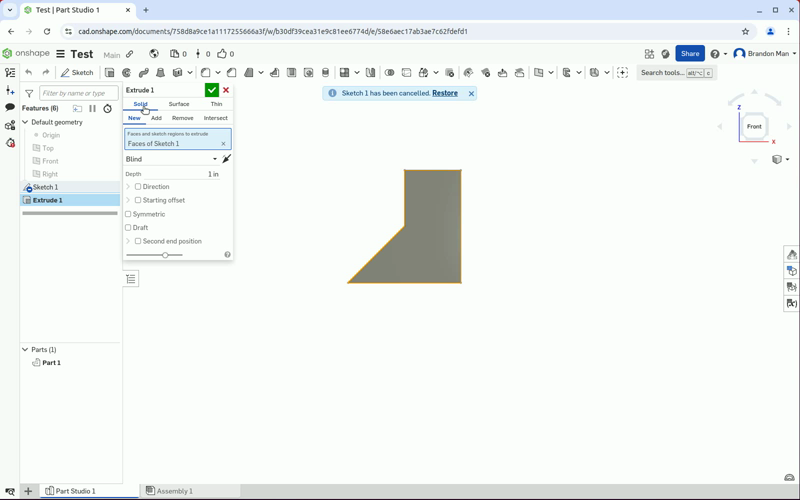
mouse_move(137, 120)
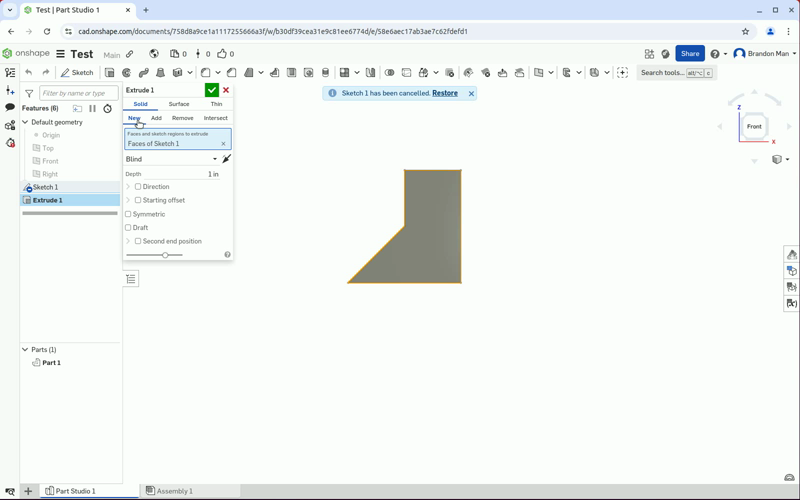
click(137, 120)
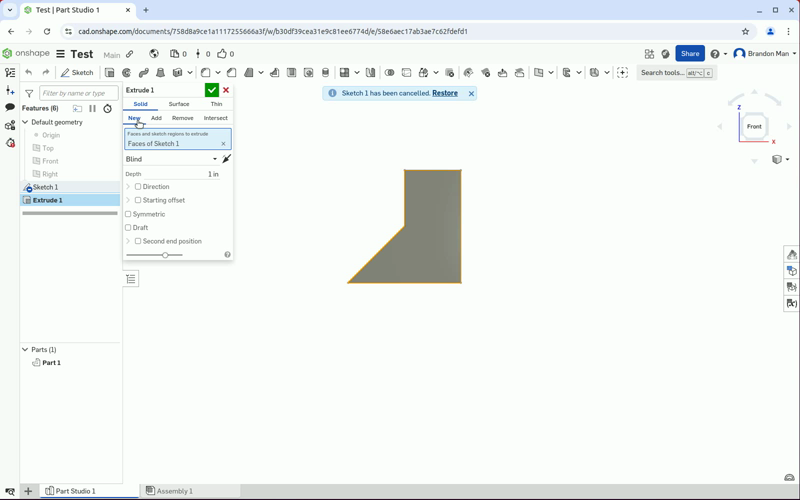
key(tab, 4)
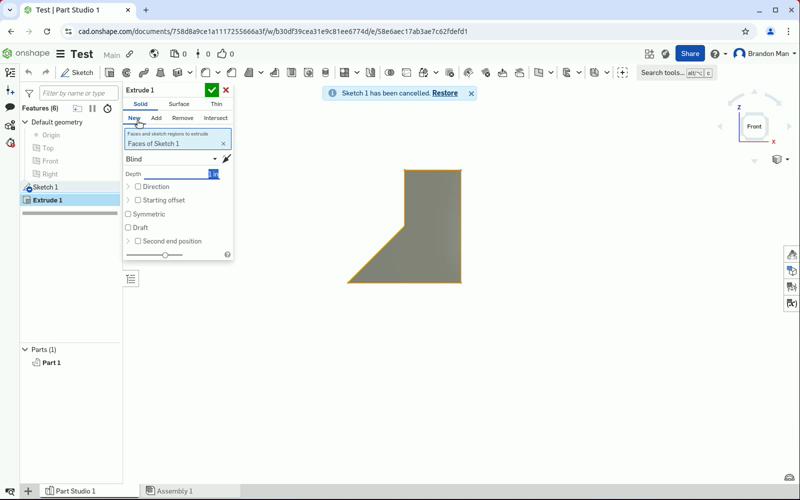
text(23.108)
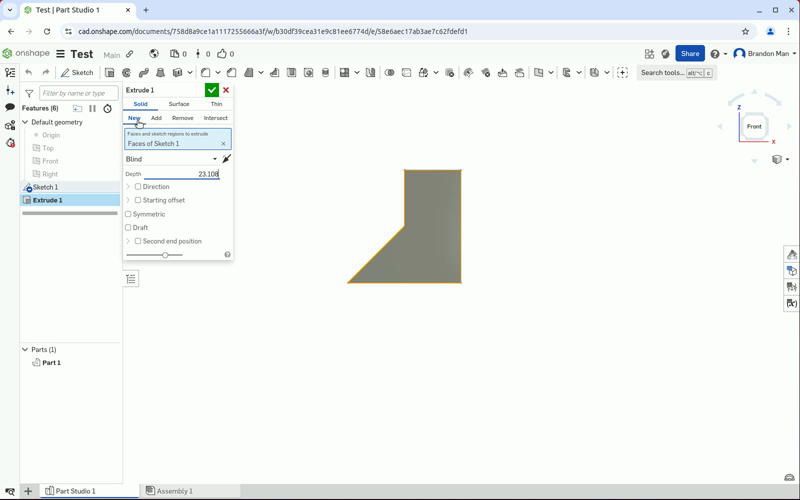
key(enter)
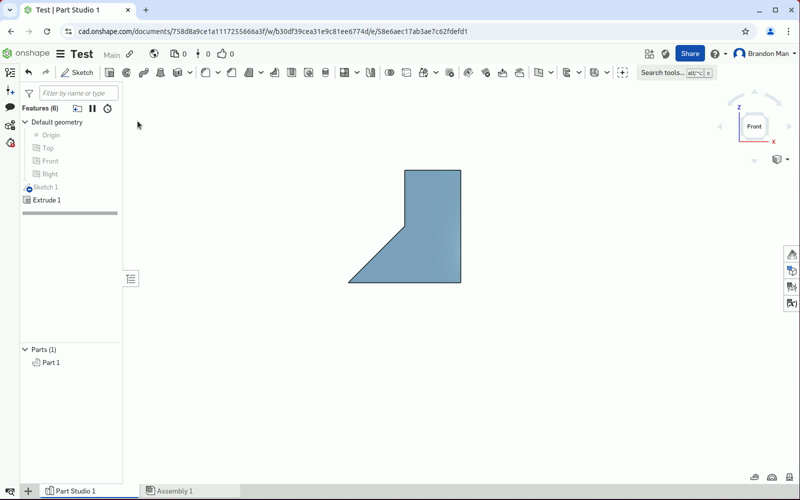
key(shift+h)
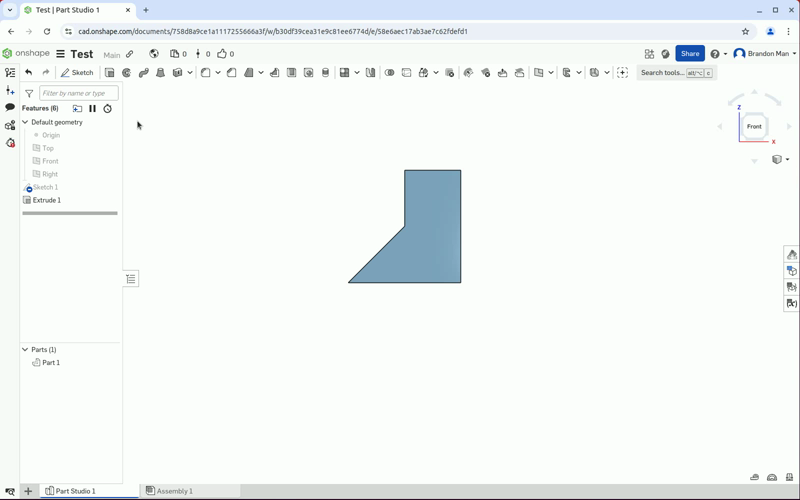
key(shift+h)
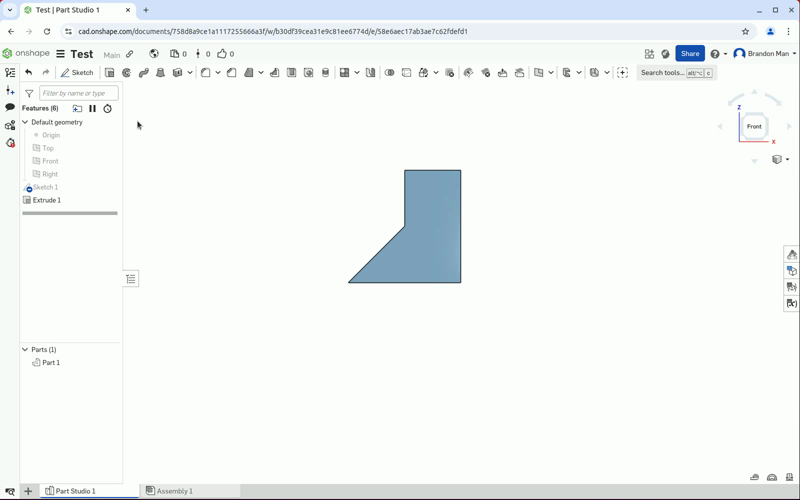
mouse_move(73, 189)
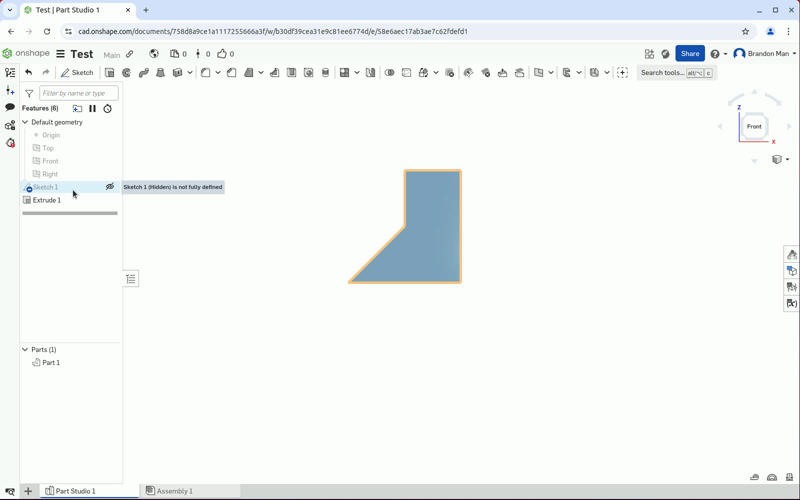
click(73, 189)
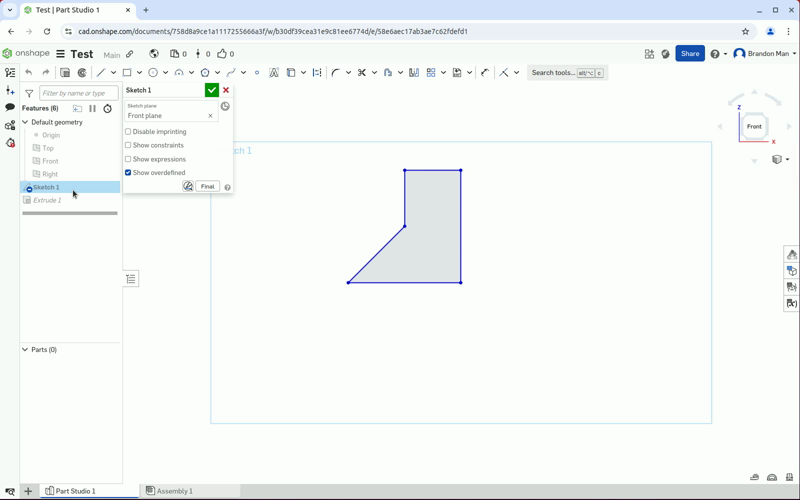
mouse_move(229, 92)
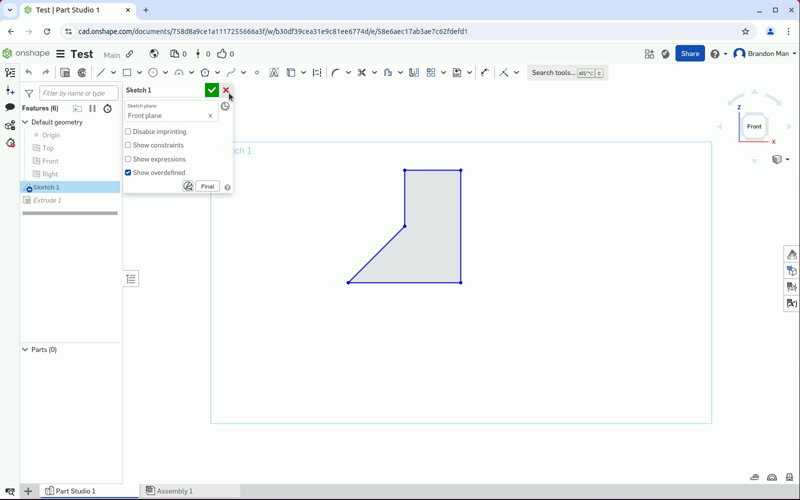
click(229, 92)
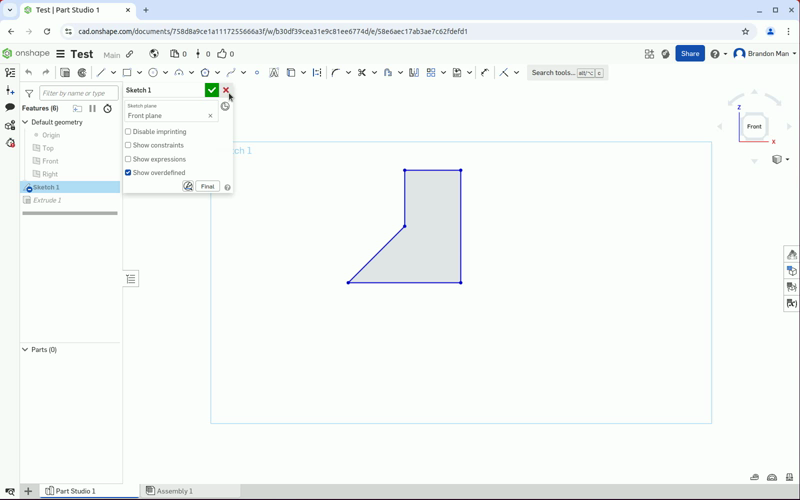
key(shift+s)
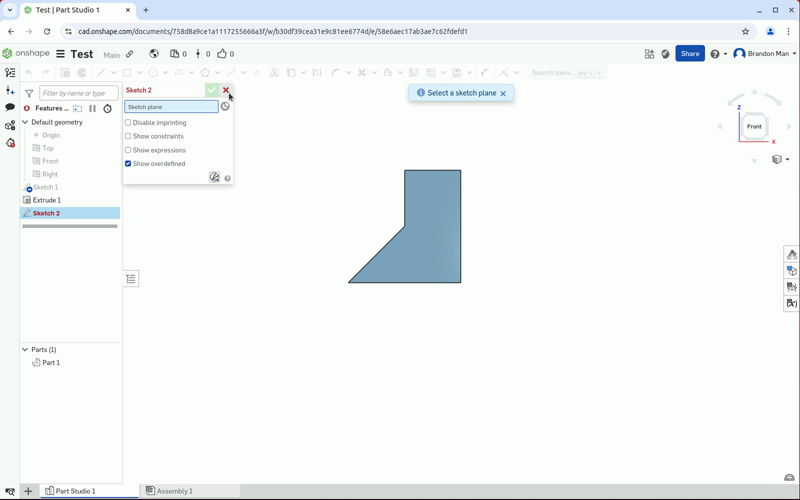
mouse_move(73, 163)
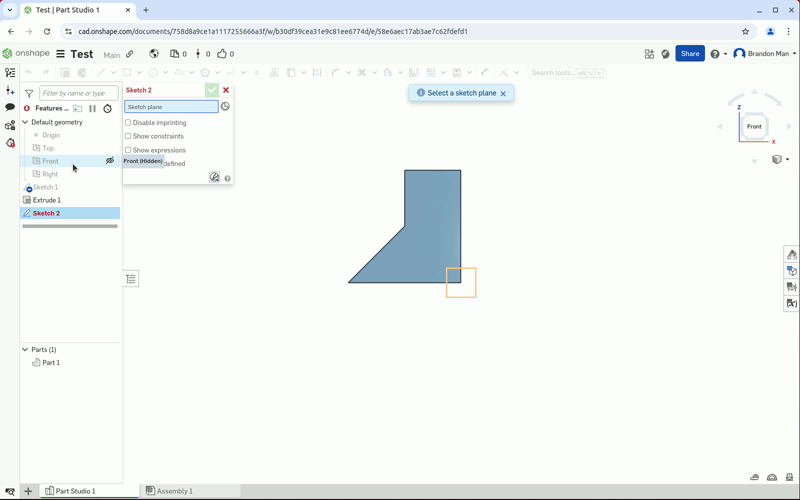
click(73, 163)
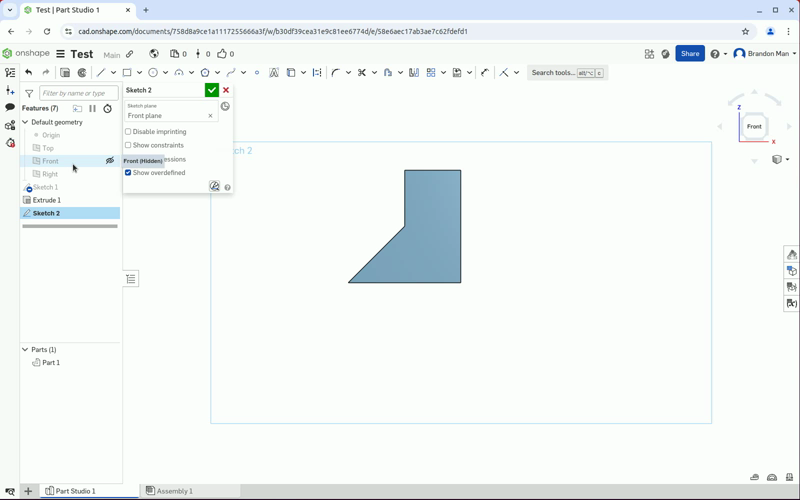
mouse_move(73, 352)
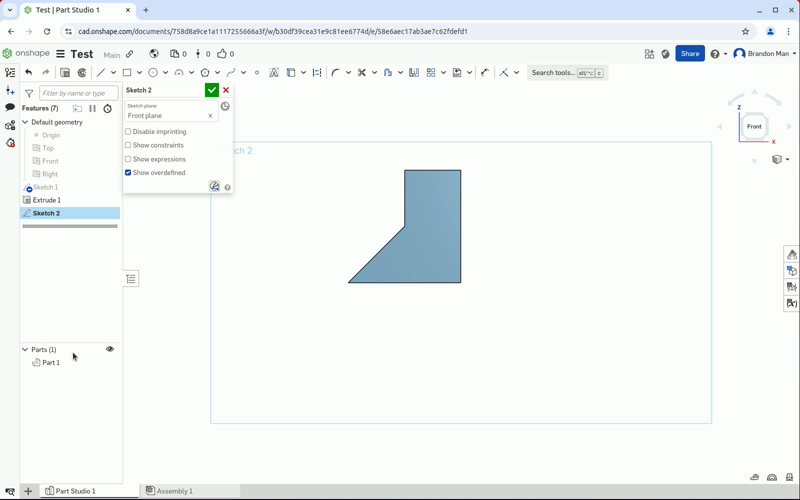
key(y)
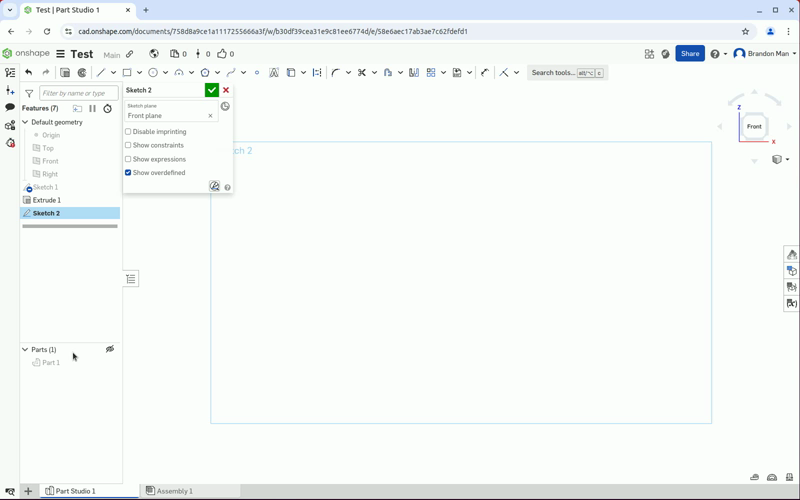
key(l)
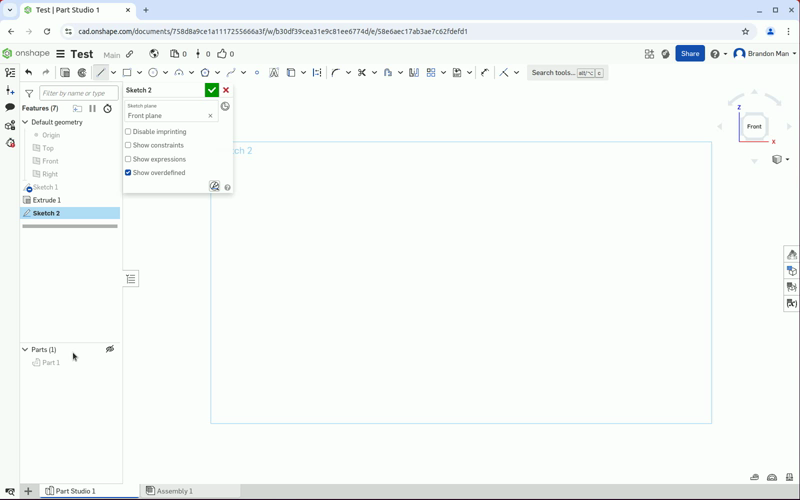
key_down(shift)
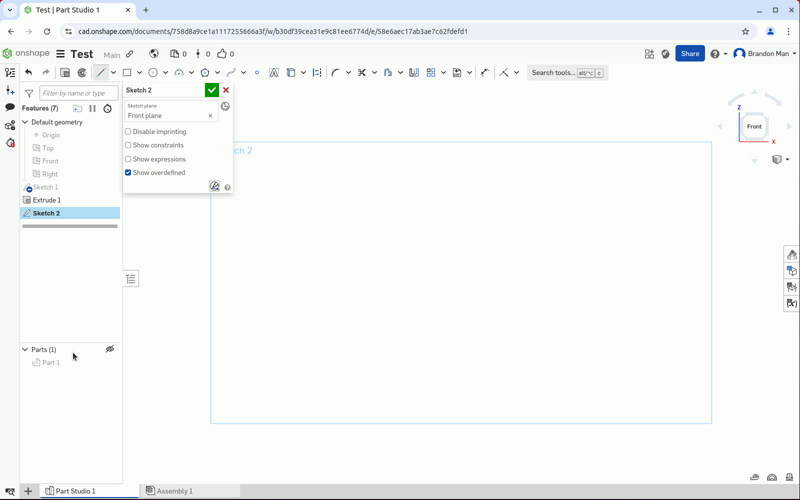
mouse_move(348, 282)
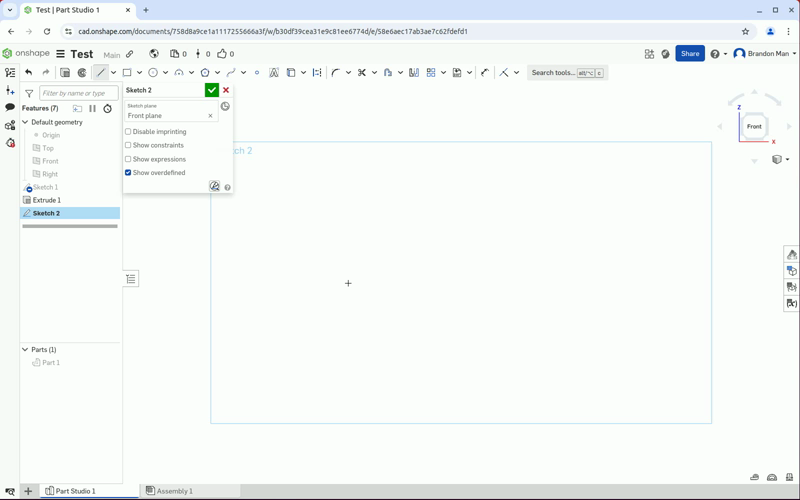
click(348, 282)
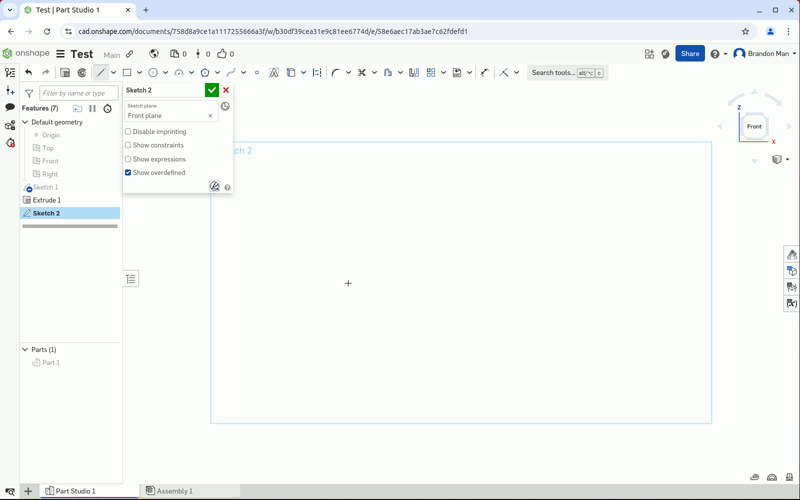
key_up(shift)
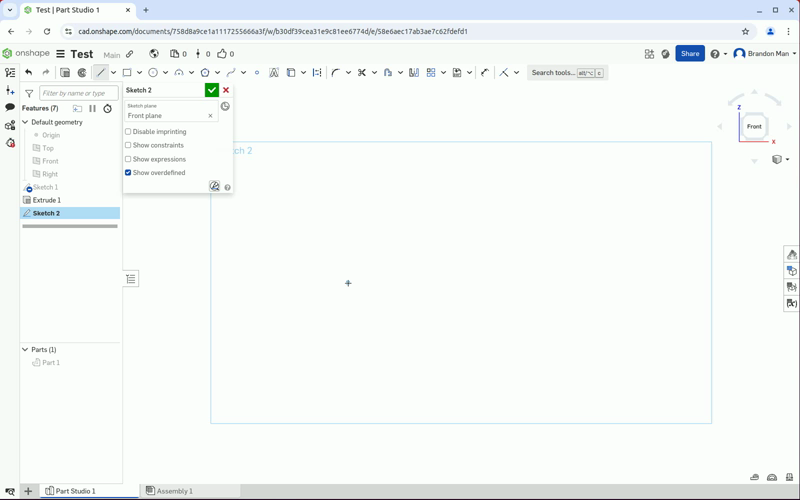
key_down(shift)
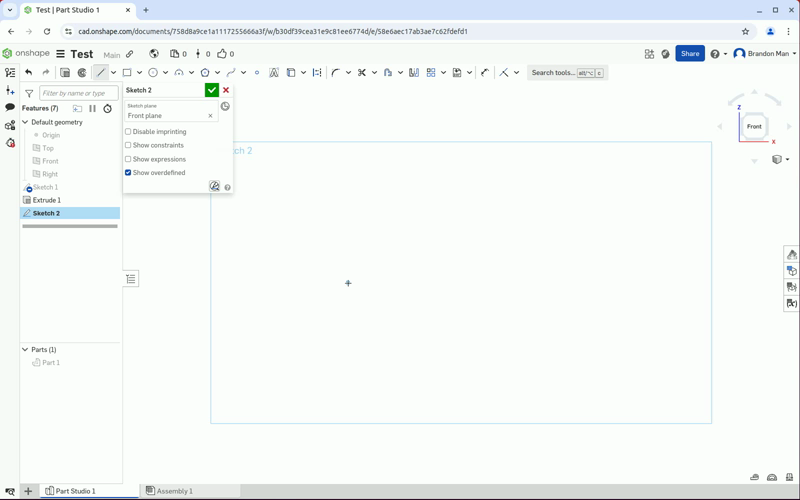
mouse_move(460, 282)
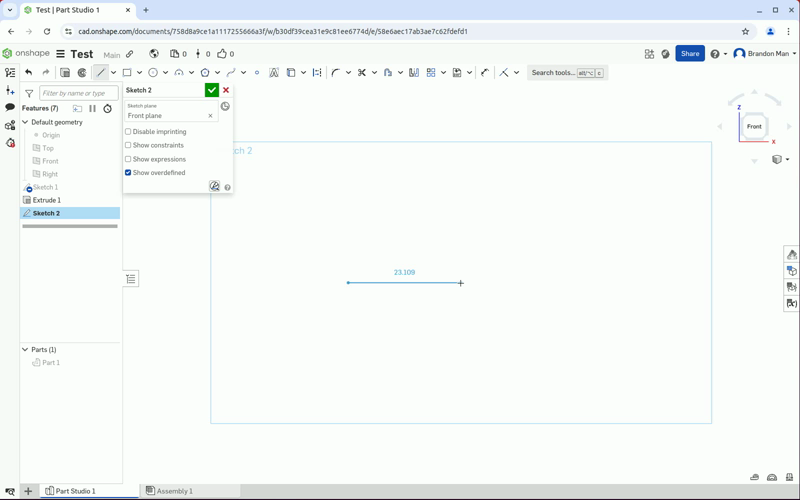
click(460, 282)
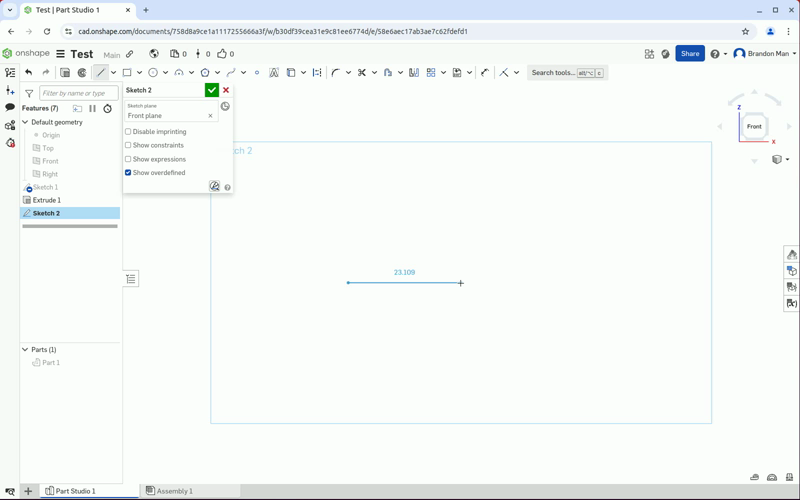
key_up(shift)
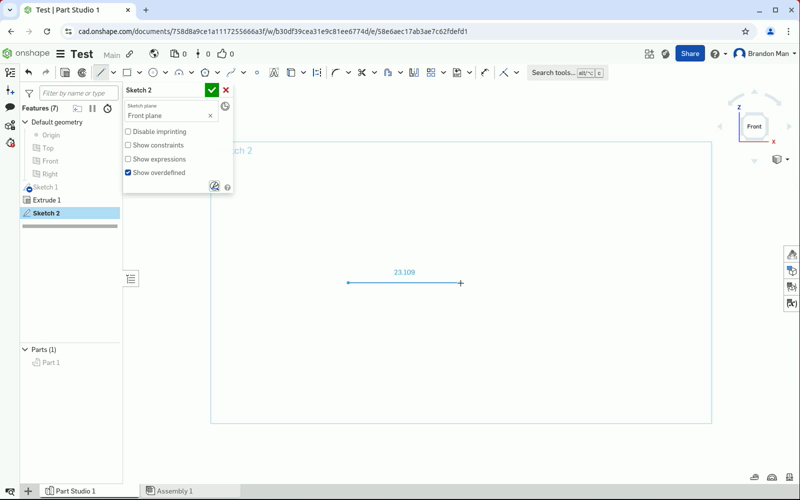
key_down(shift)
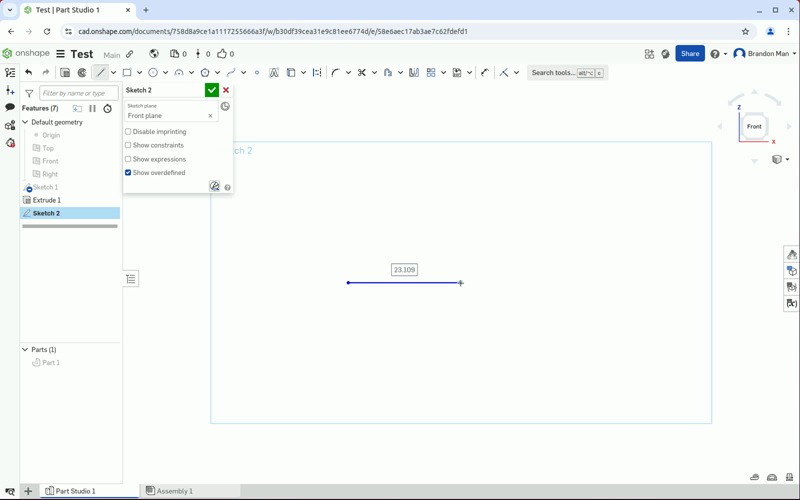
mouse_move(460, 170)
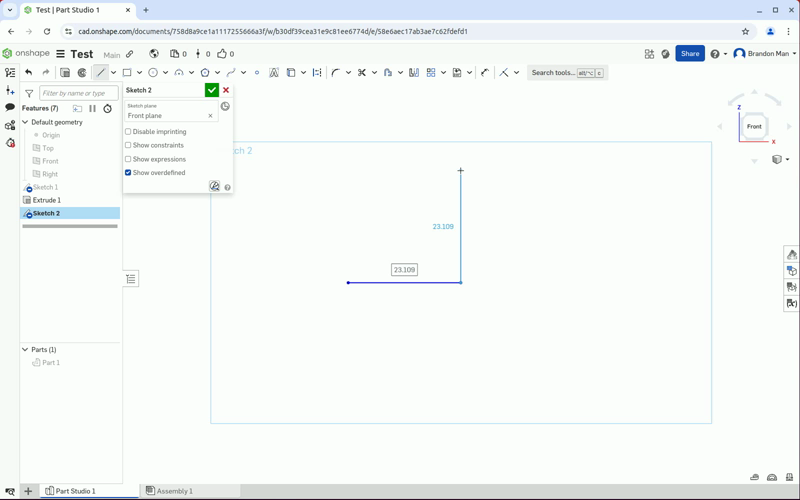
click(460, 170)
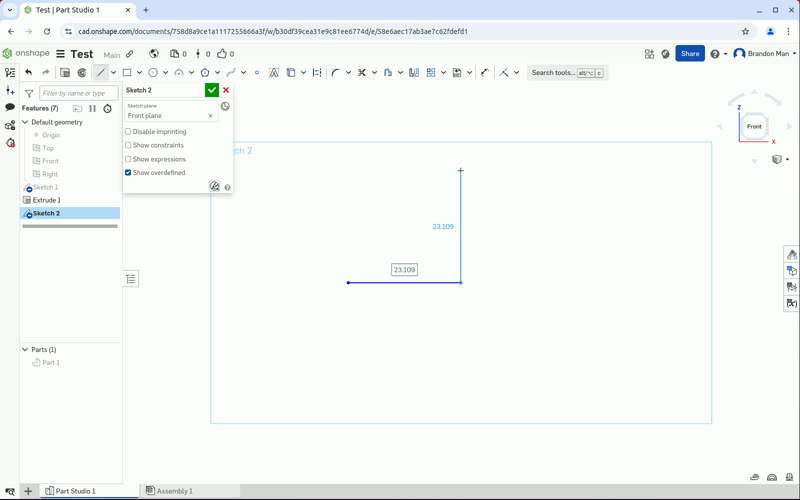
key_up(shift)
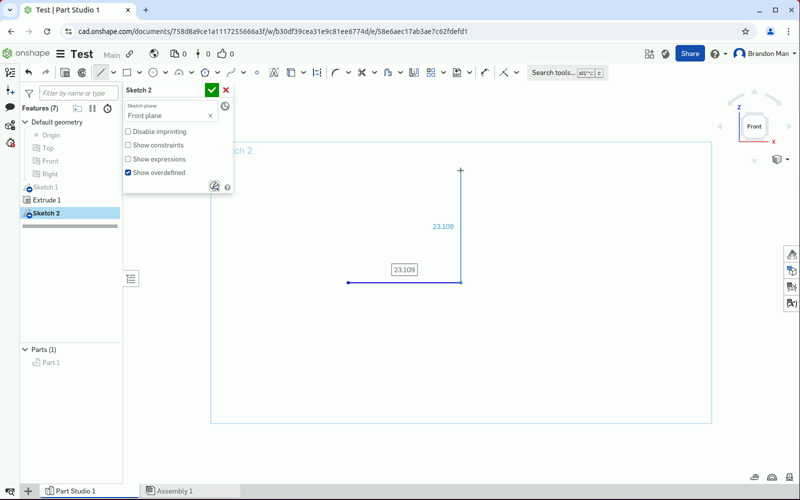
key_down(shift)
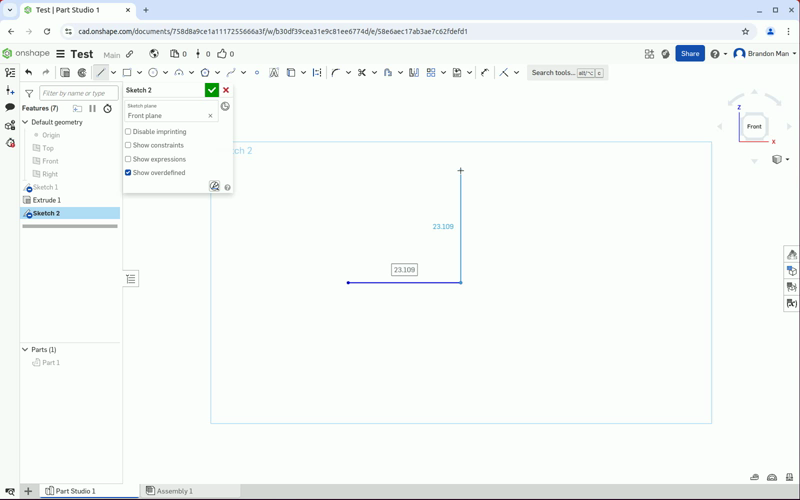
mouse_move(490, 170)
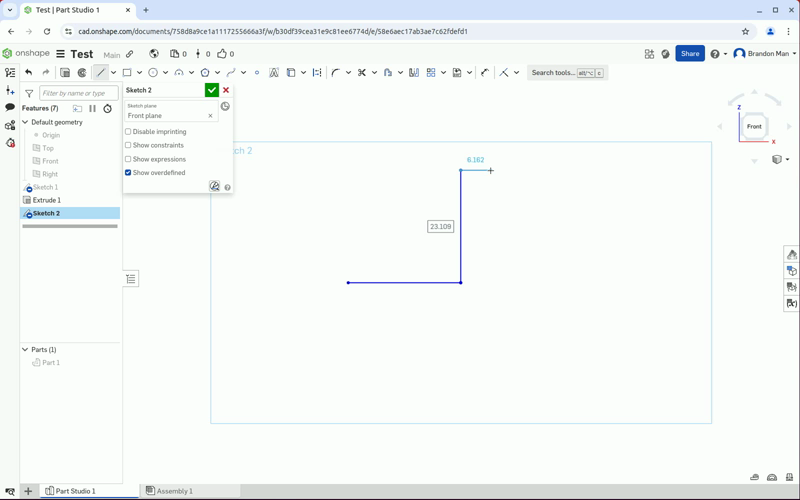
mouse_move(404, 170)
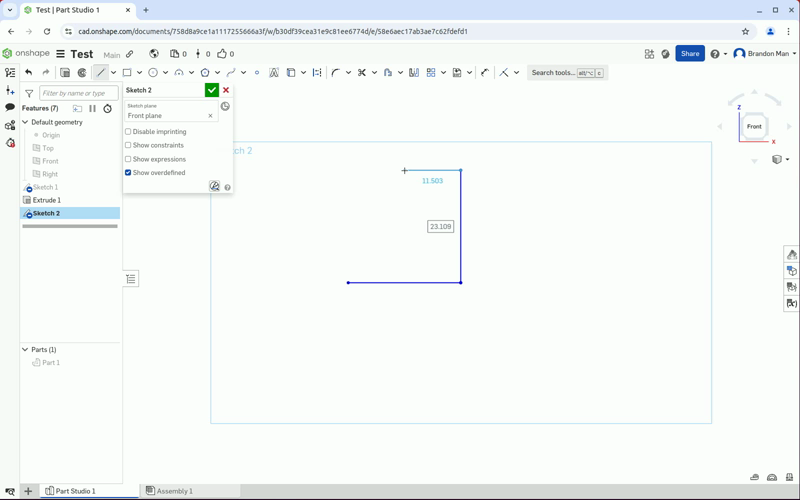
click(404, 170)
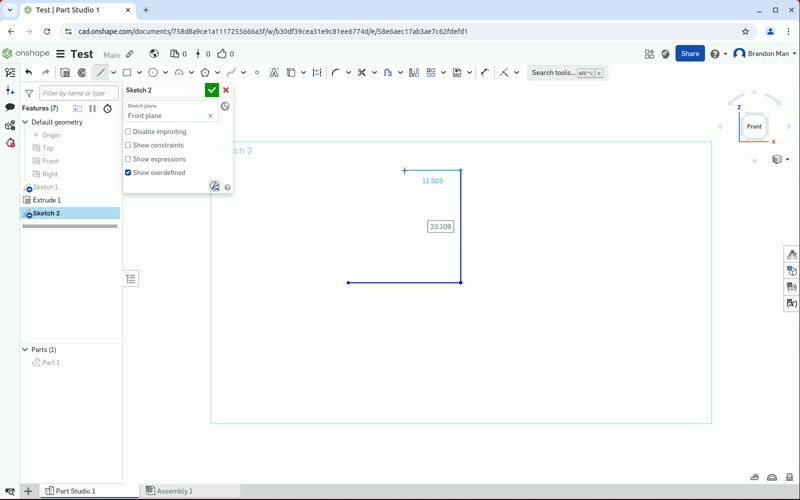
key_up(shift)
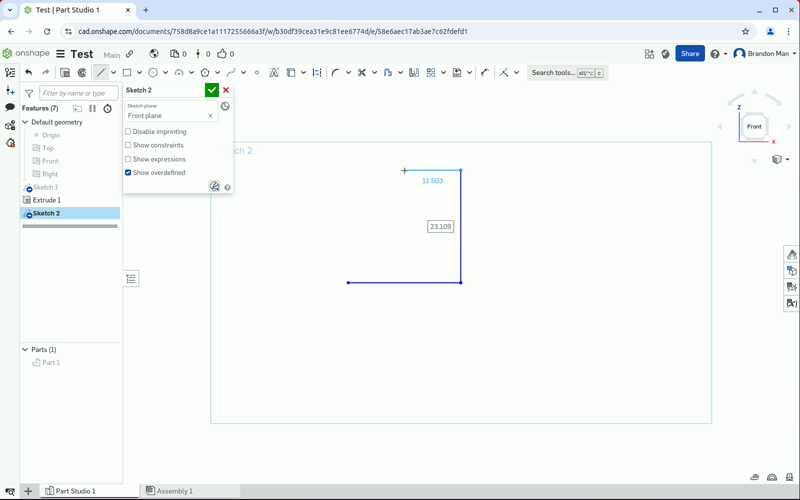
key_down(shift)
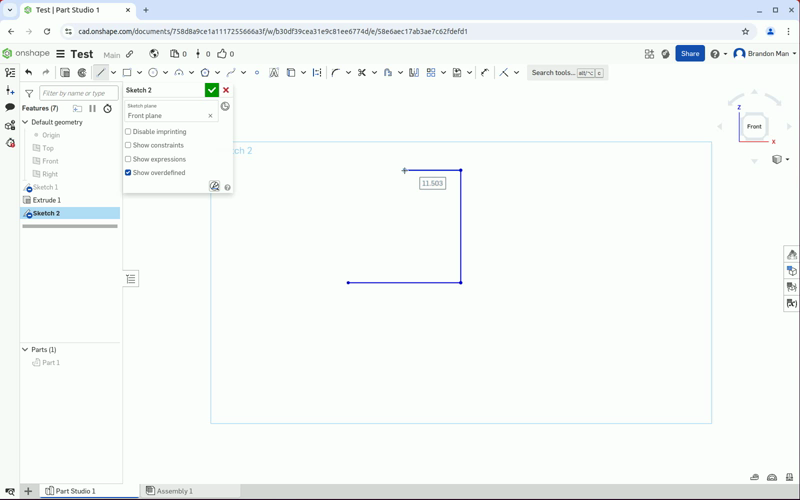
mouse_move(434, 170)
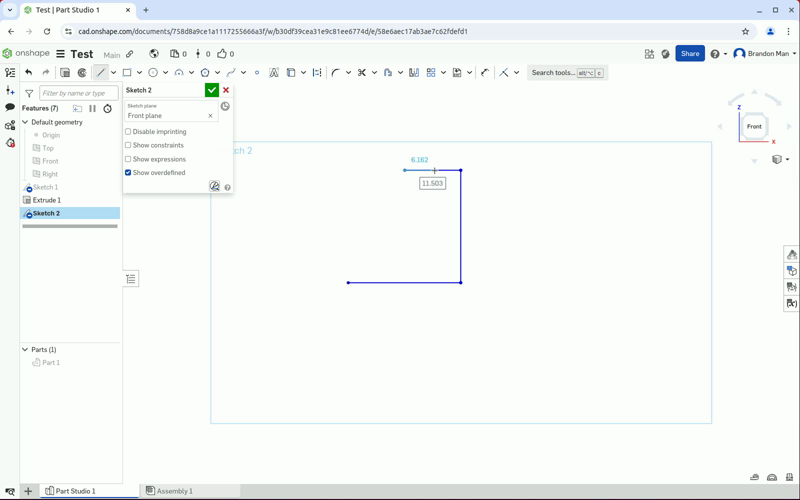
mouse_move(404, 226)
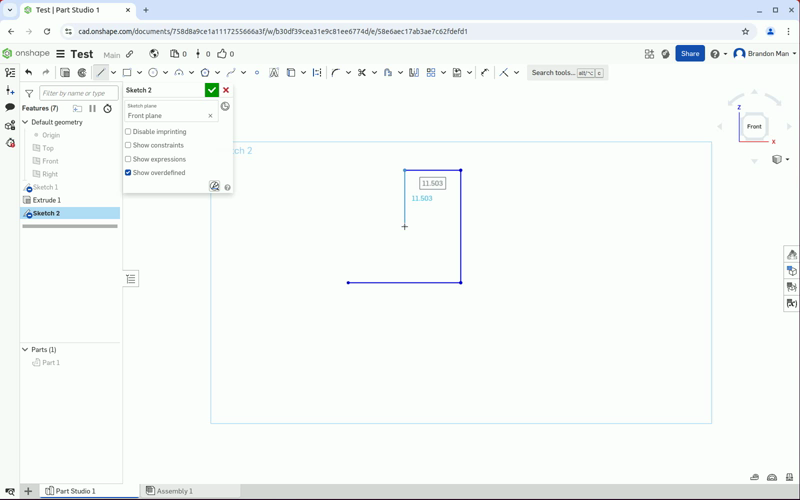
click(404, 226)
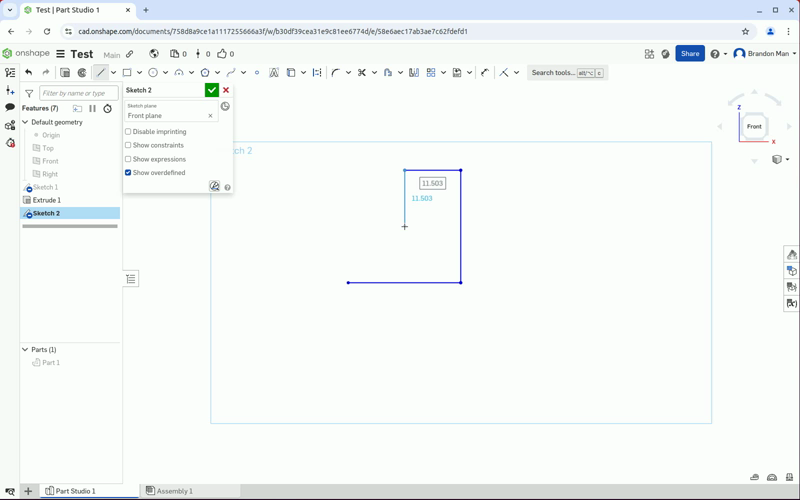
key_up(shift)
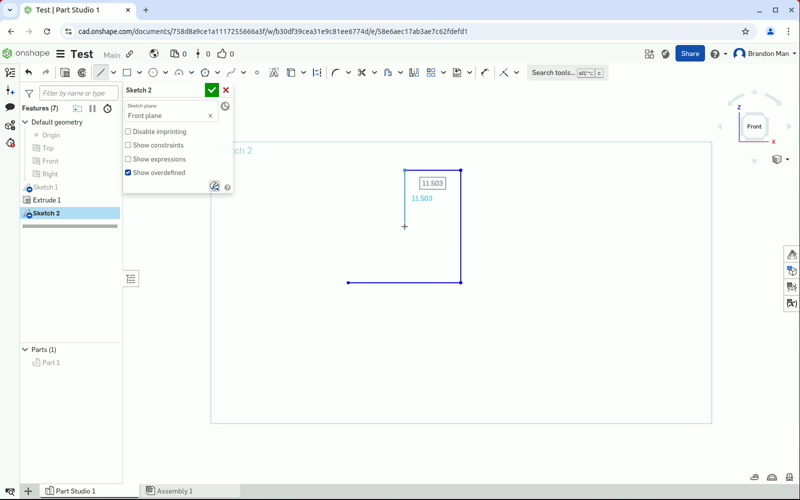
key_down(shift)
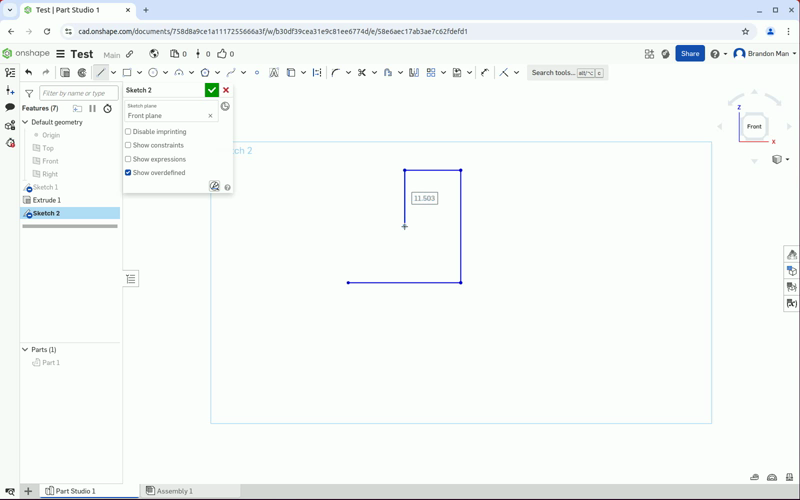
mouse_move(348, 282)
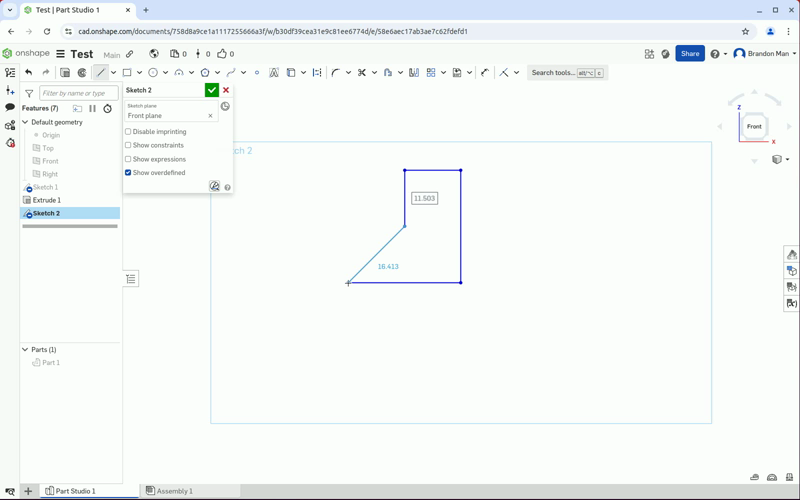
key_up(shift)
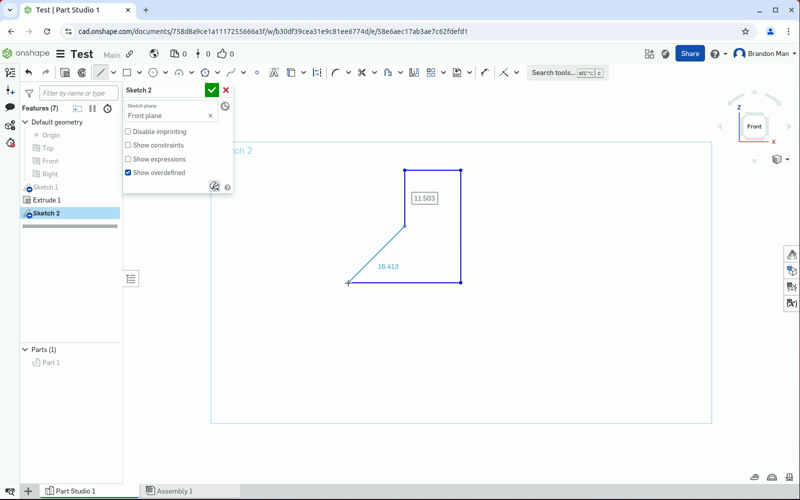
click(348, 282)
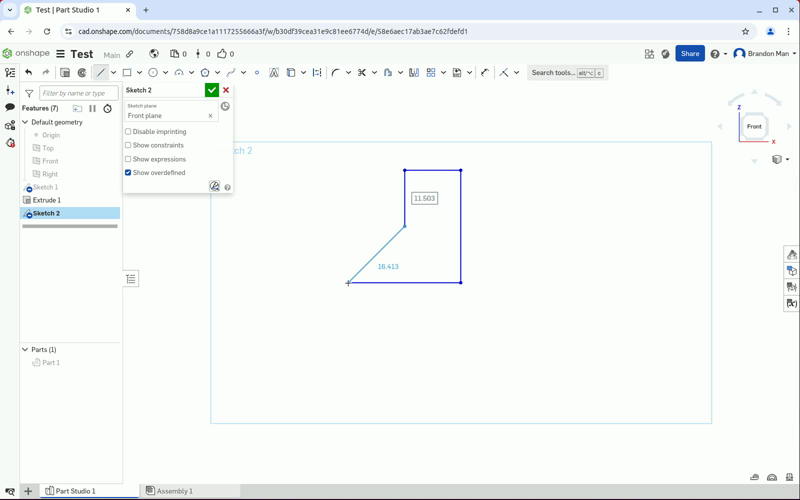
key(esc)
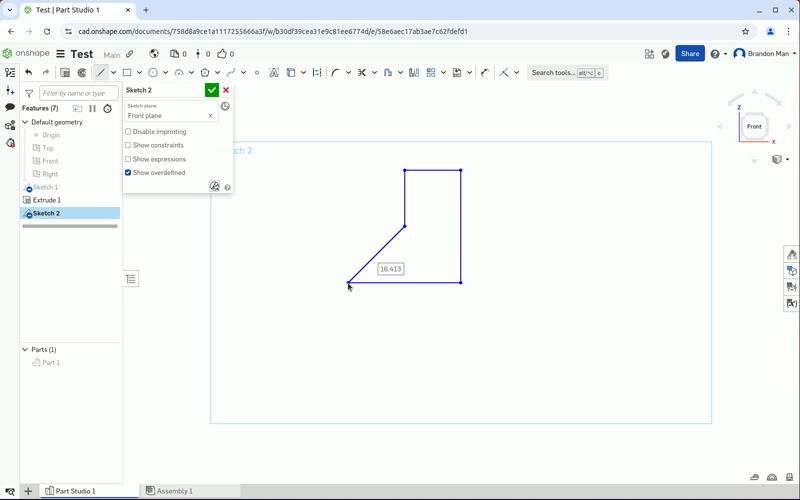
mouse_move(444, 263)
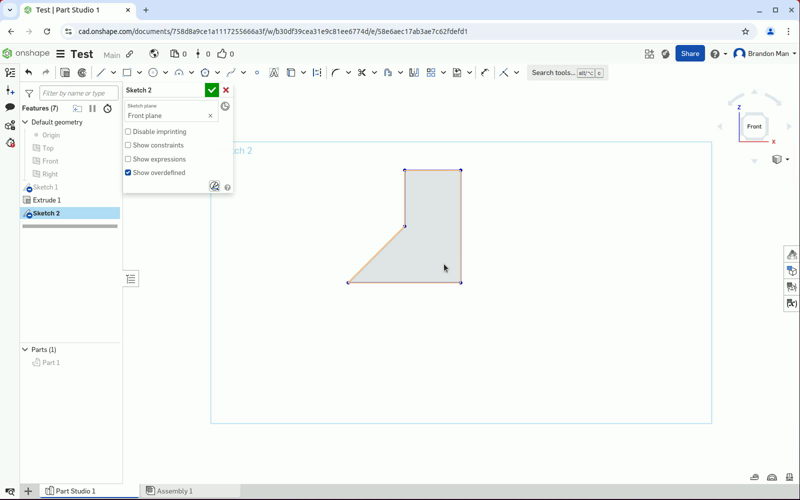
click(444, 263)
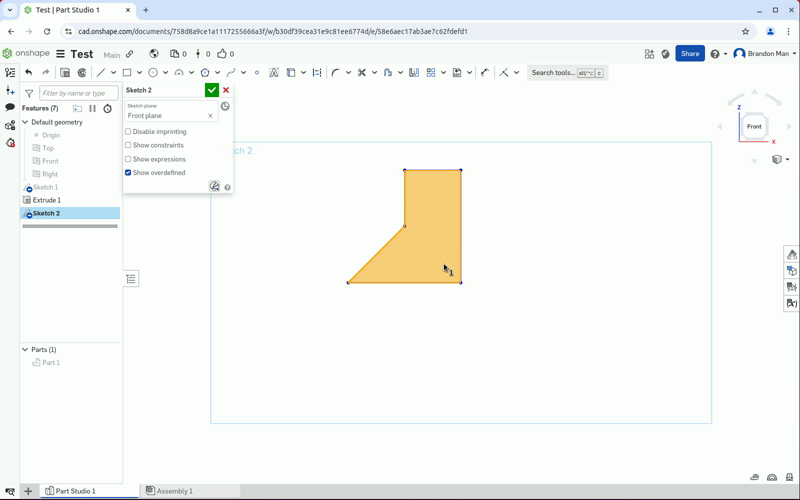
mouse_move(73, 352)
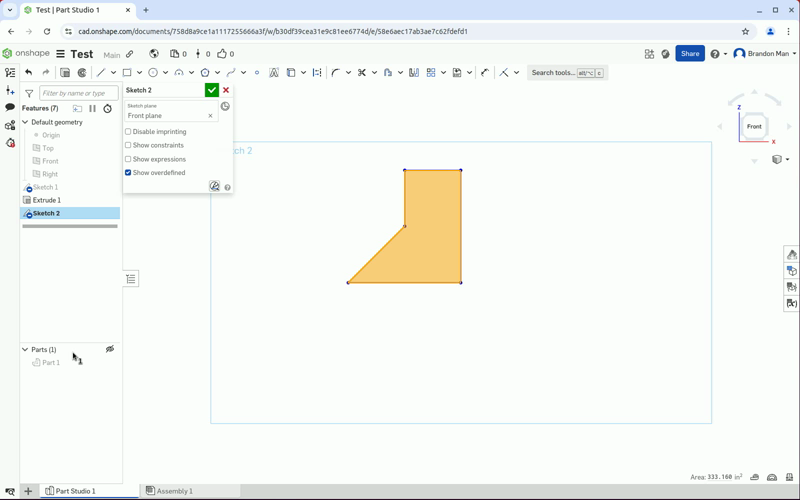
key(shift+y)
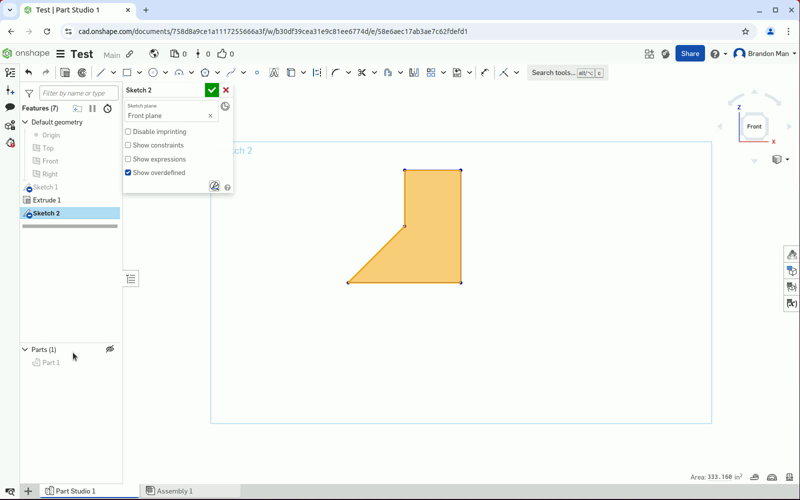
key(shift+e)
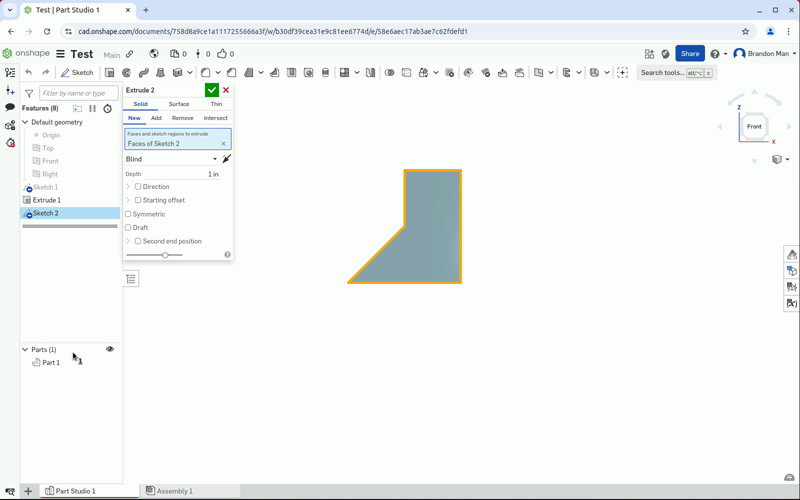
mouse_move(143, 106)
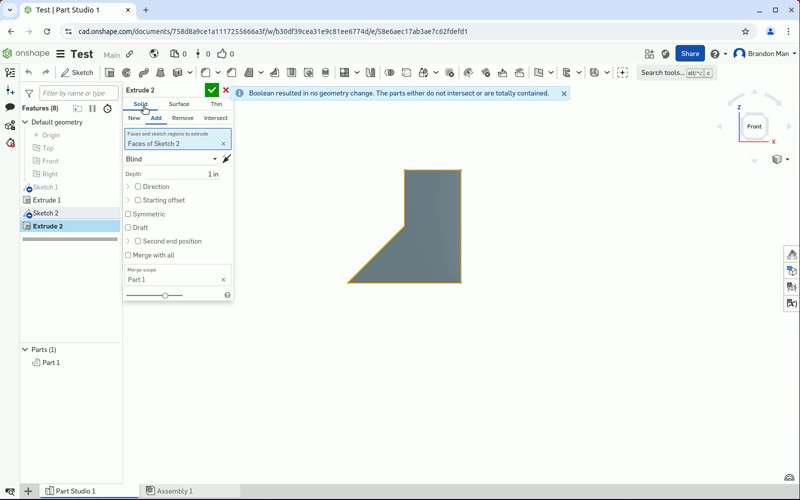
click(143, 106)
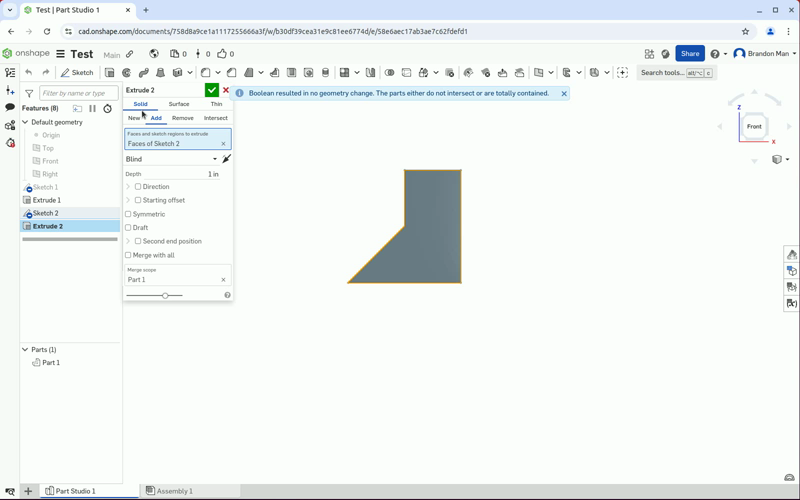
mouse_move(137, 120)
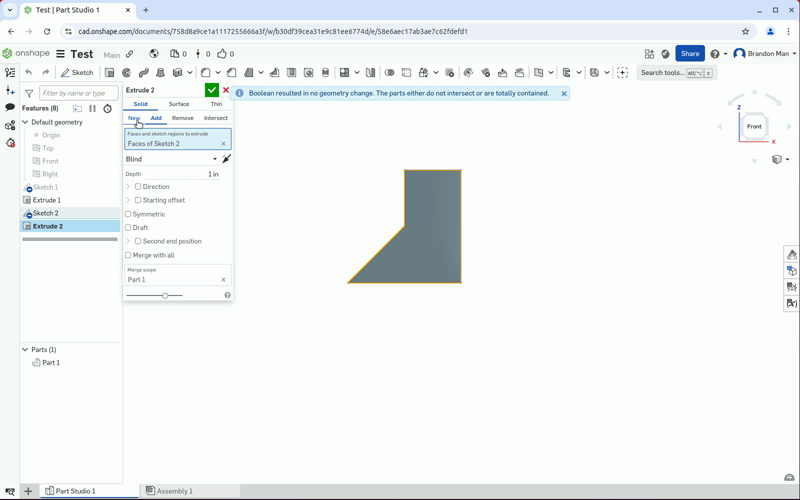
click(137, 120)
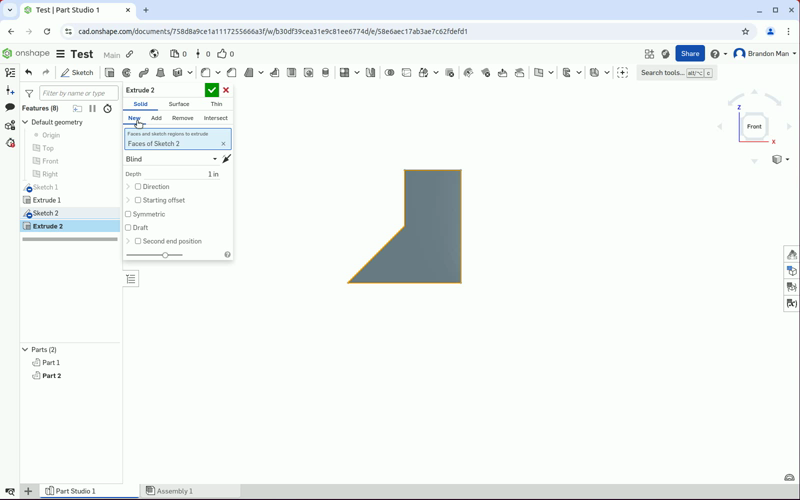
key(tab, 4)
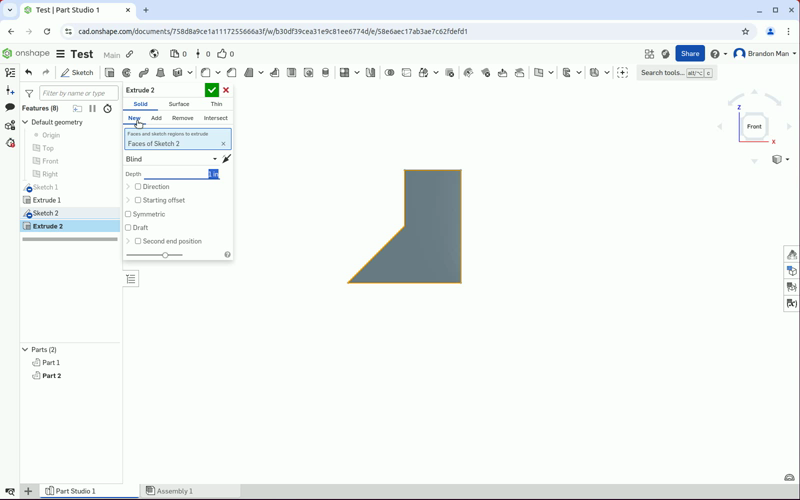
text(23.108)
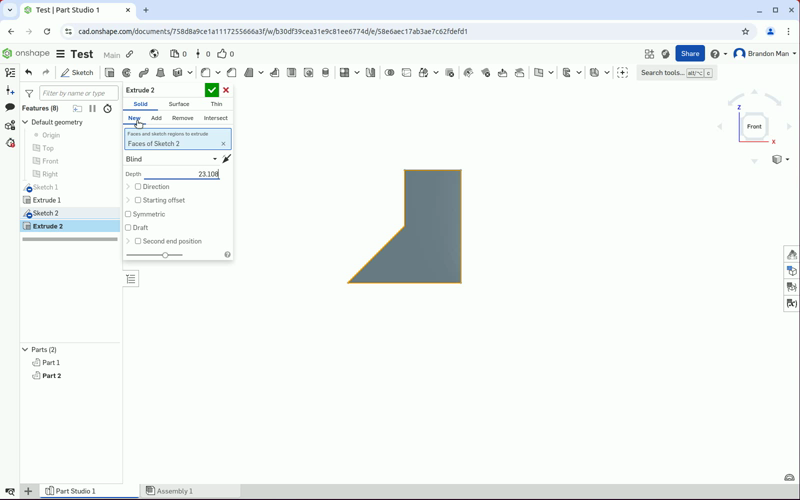
key(enter)
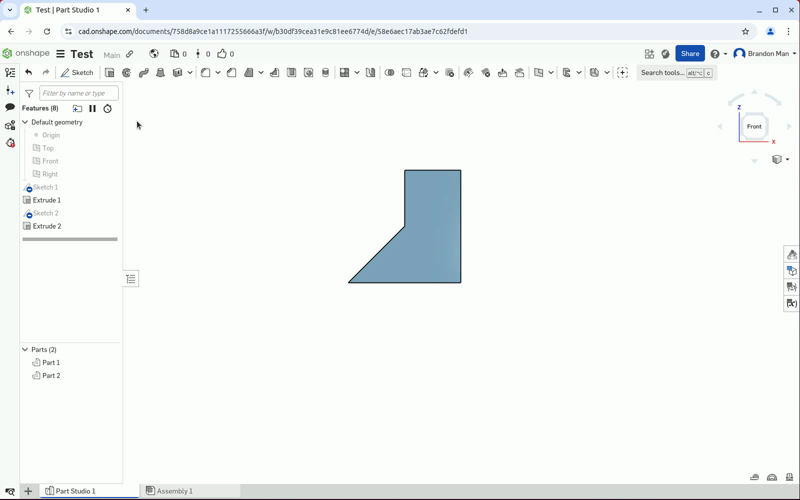
key(shift+h)
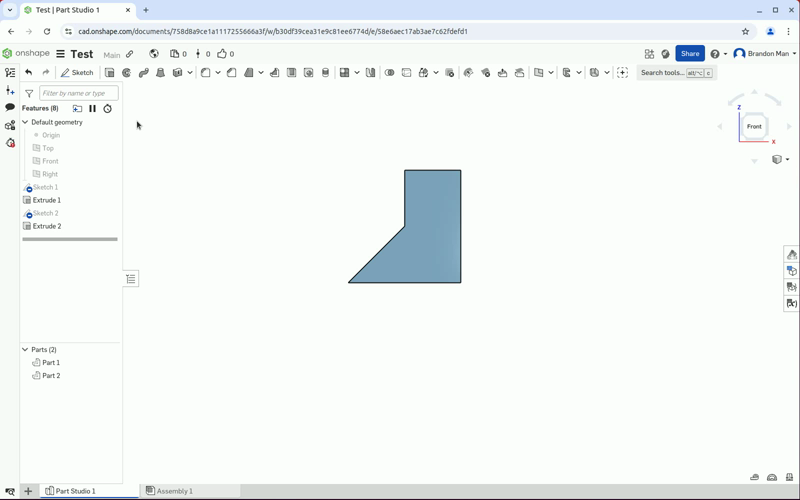
key(shift+h)
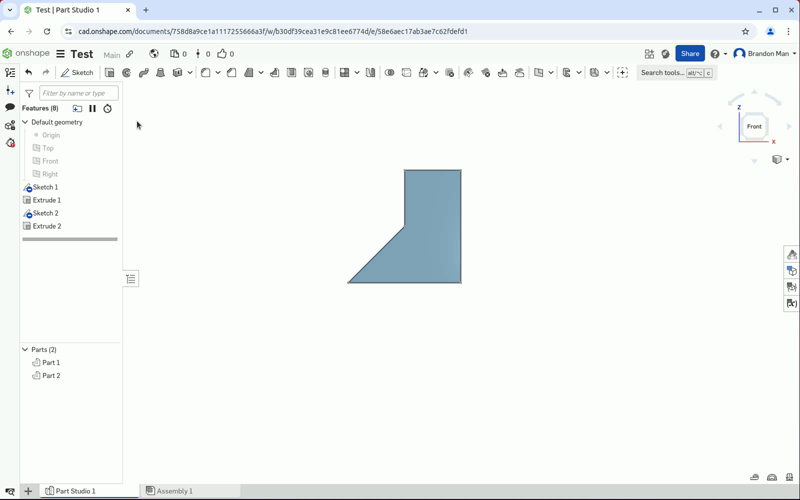
key(shift+7)
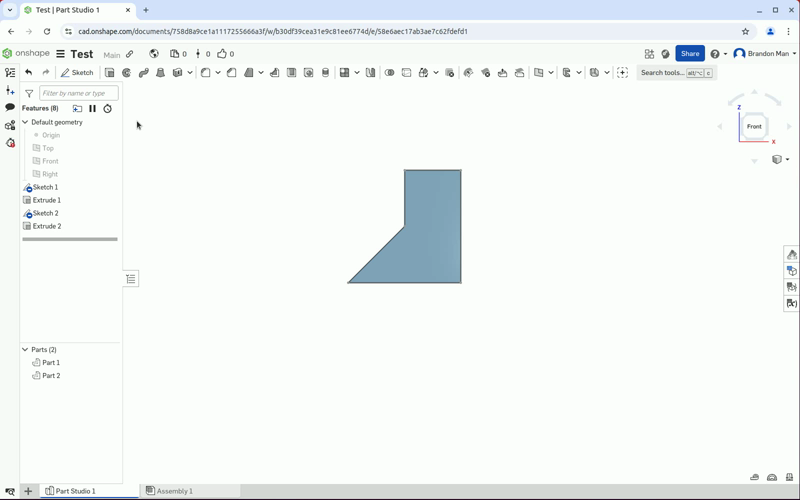
key(left, 2)
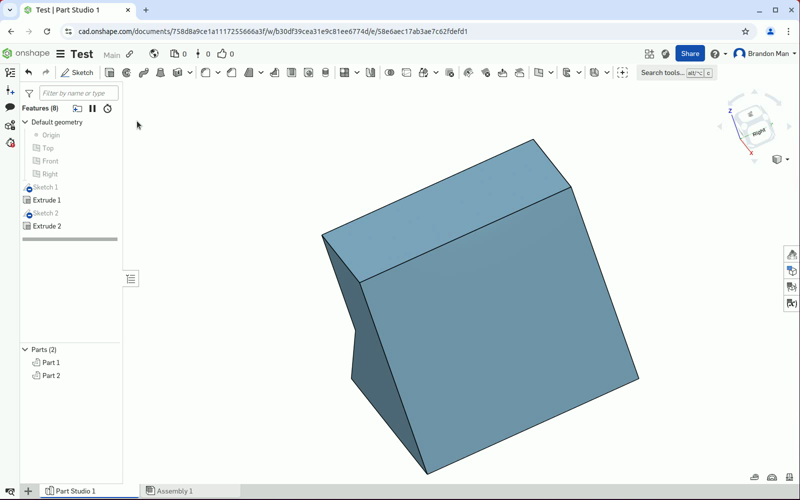
key(down, 2)
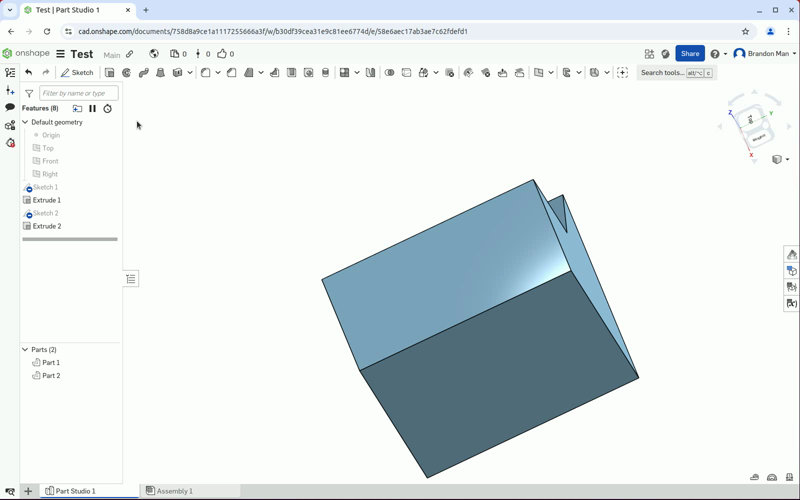
key(up, 2)
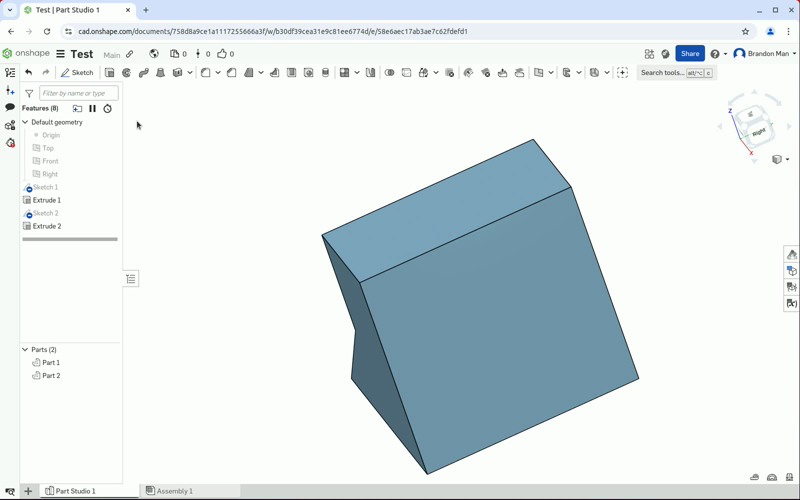
key(right, 2)
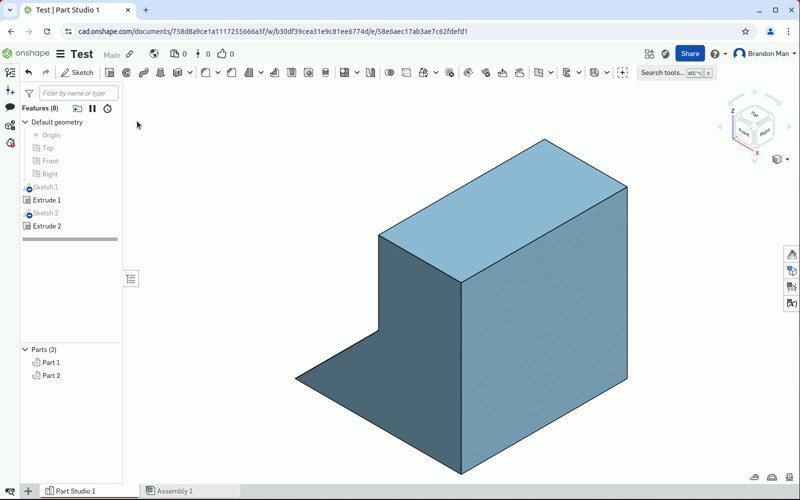
mouse_move(73, 189)
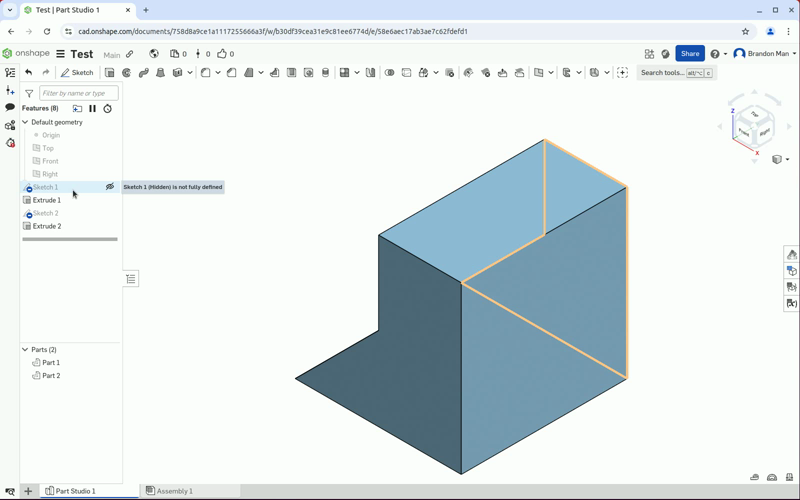
click(73, 189)